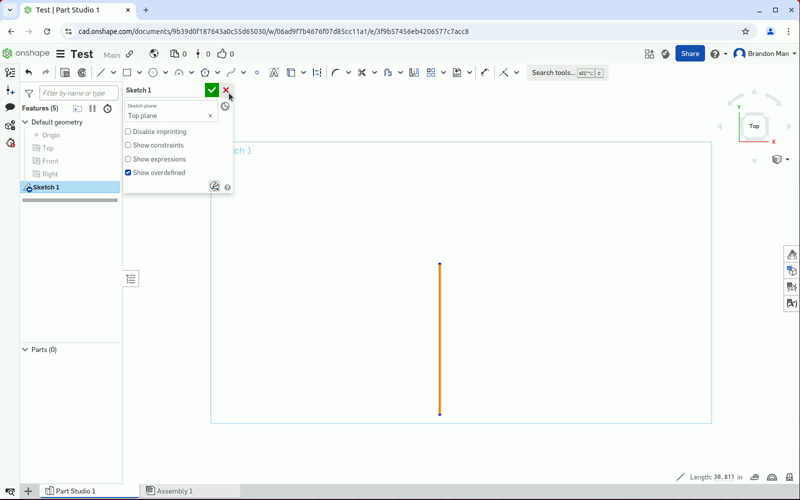
key(shift+h)
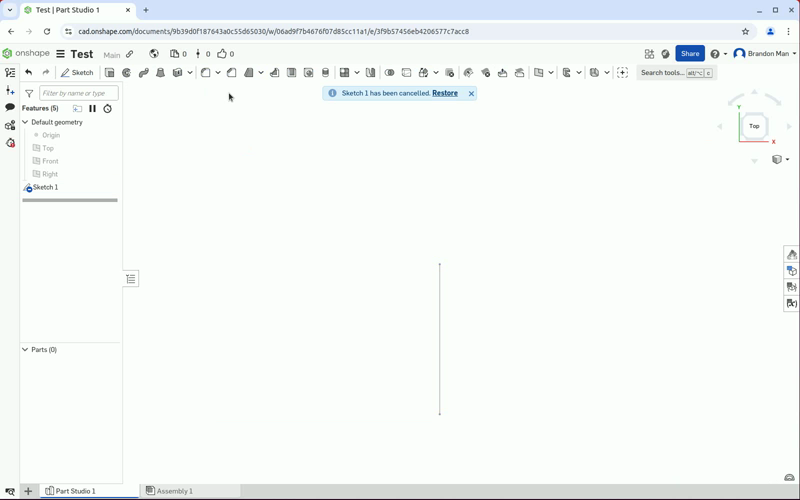
key(shift+s)
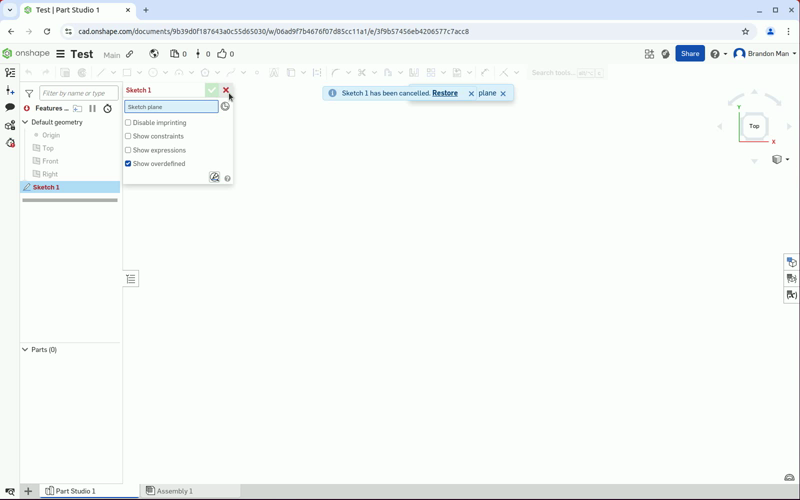
mouse_move(73, 150)
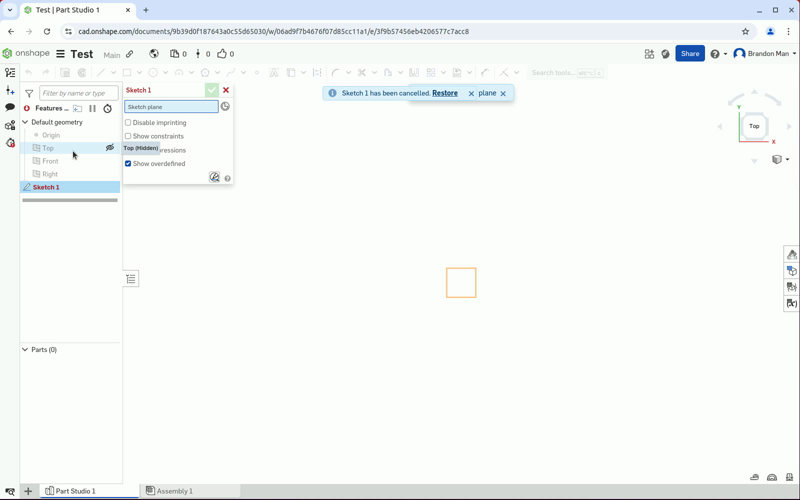
click(73, 150)
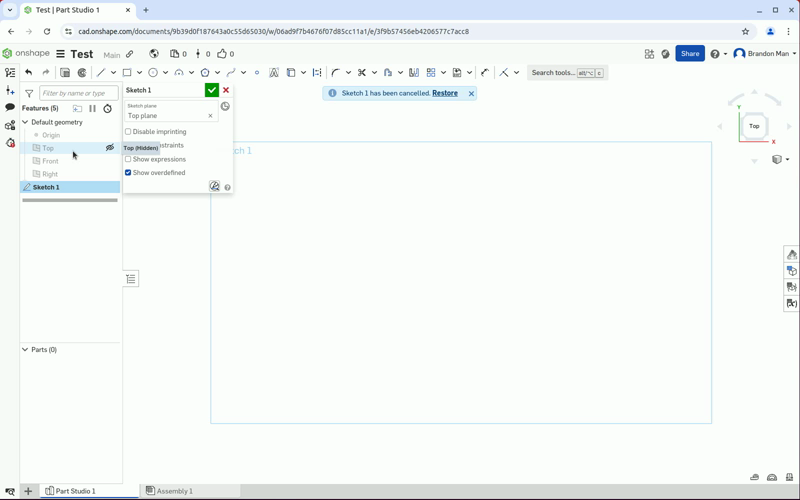
mouse_move(73, 352)
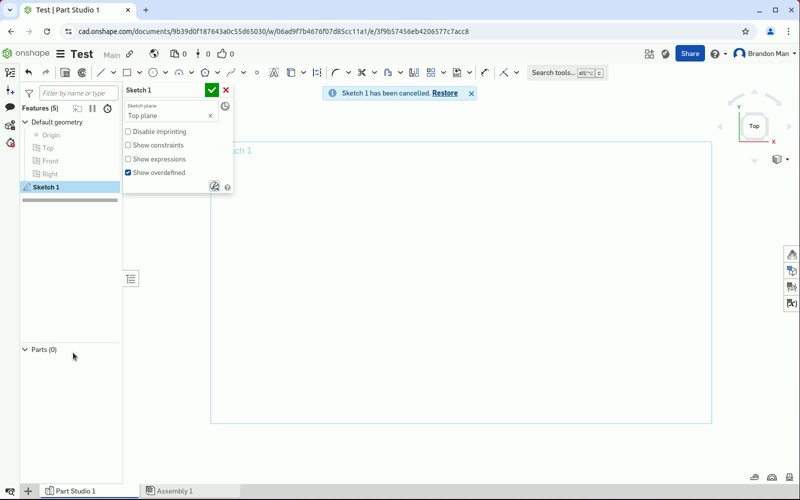
key(y)
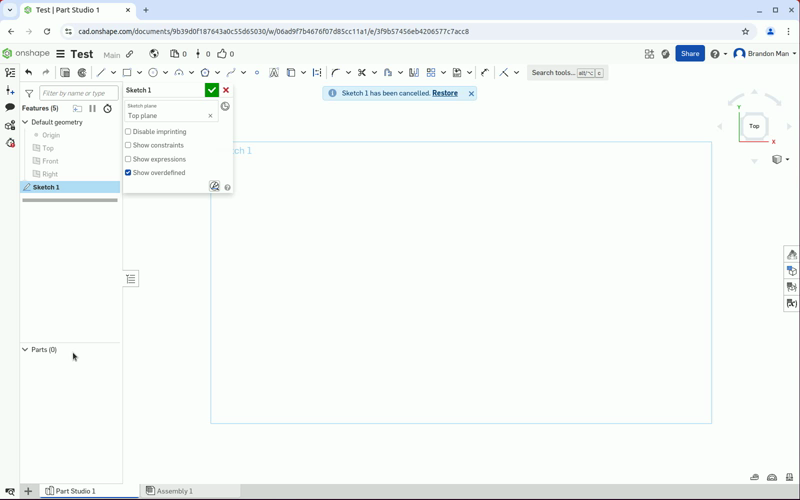
key(l)
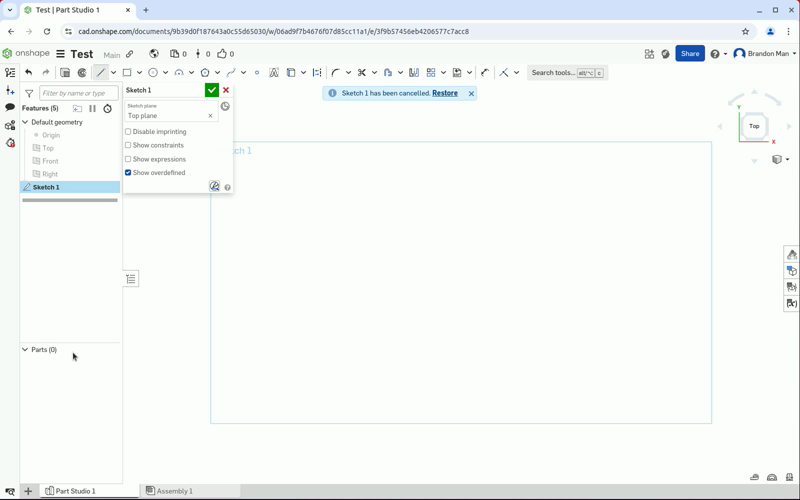
key_down(shift)
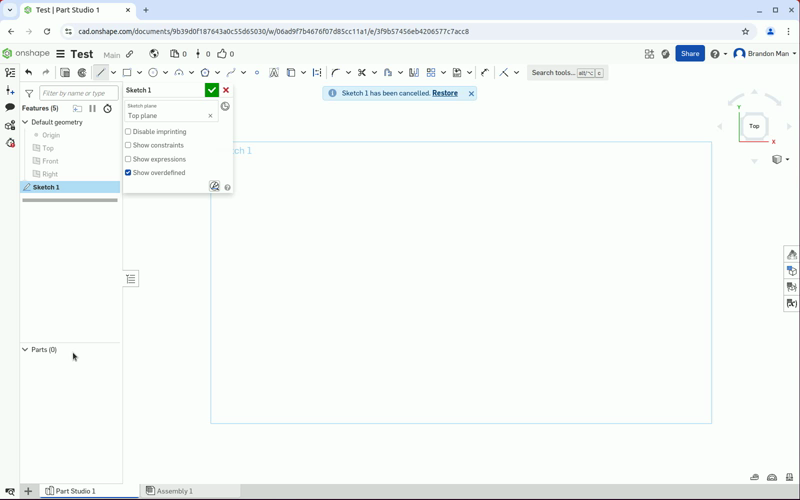
mouse_move(445, 348)
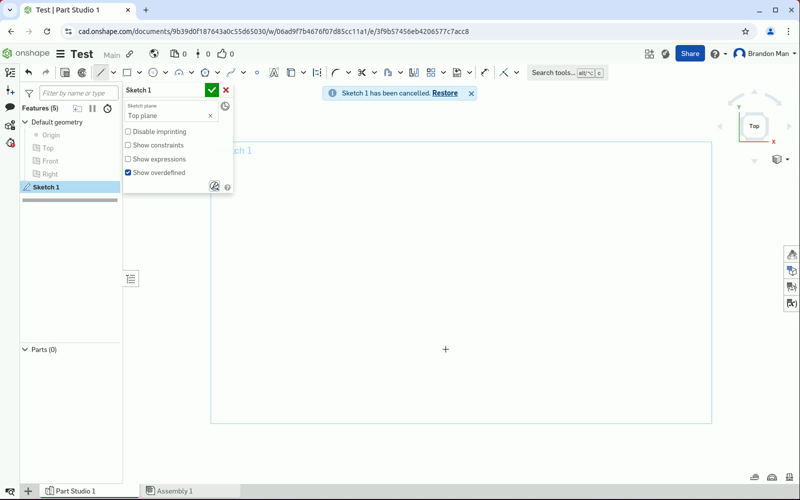
click(445, 348)
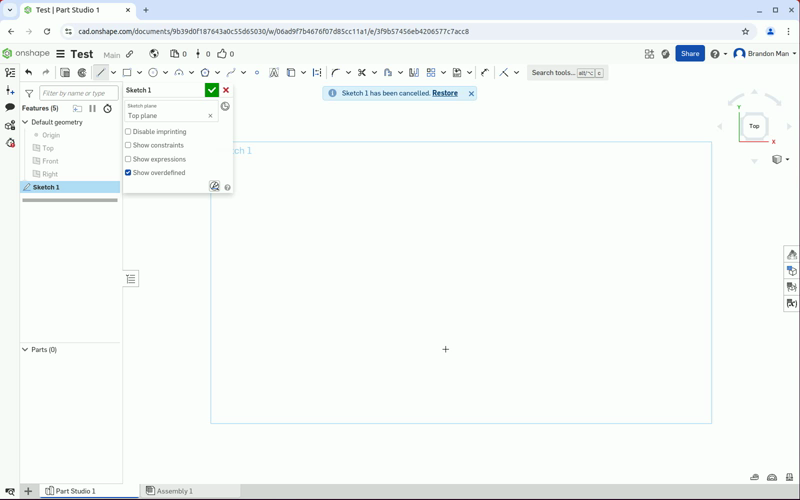
key_up(shift)
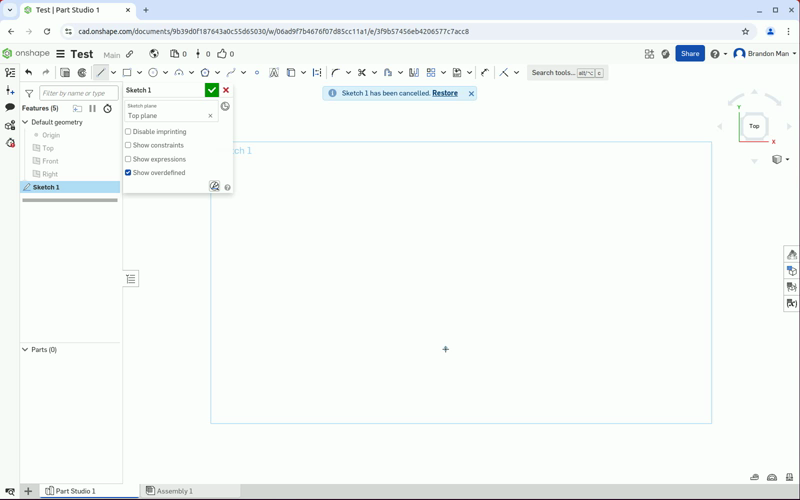
key_down(shift)
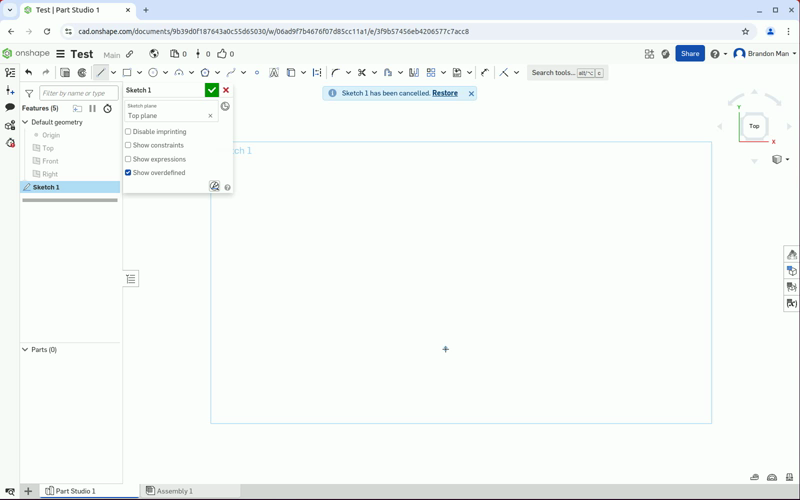
mouse_move(573, 348)
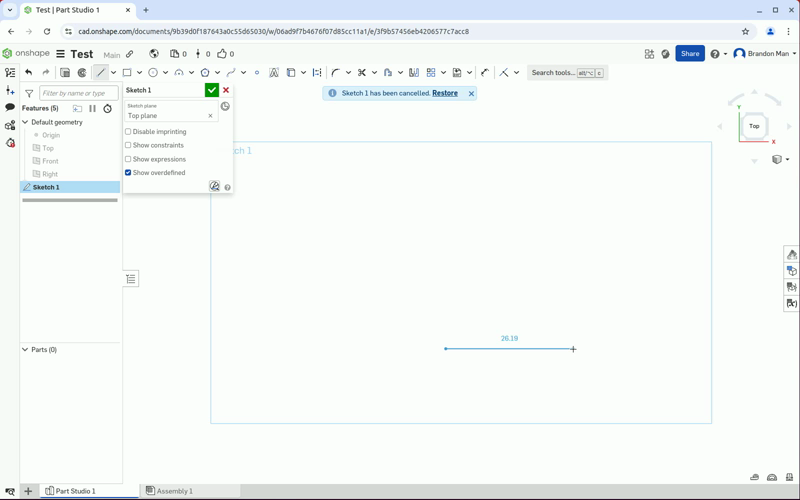
click(573, 348)
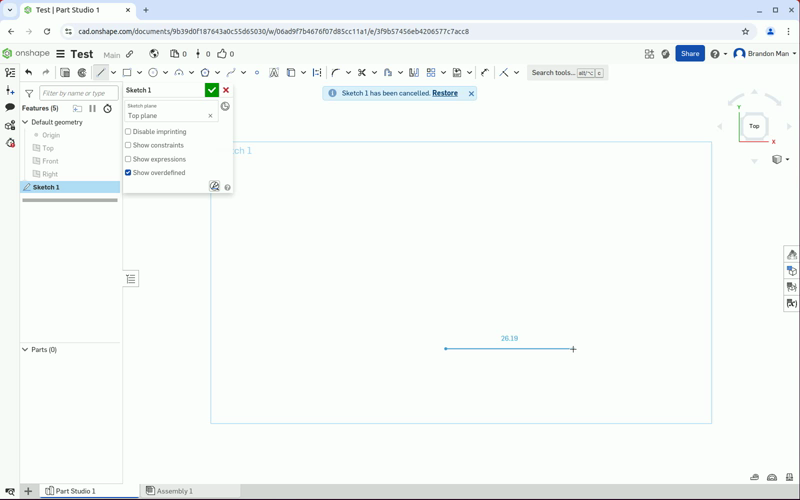
key_up(shift)
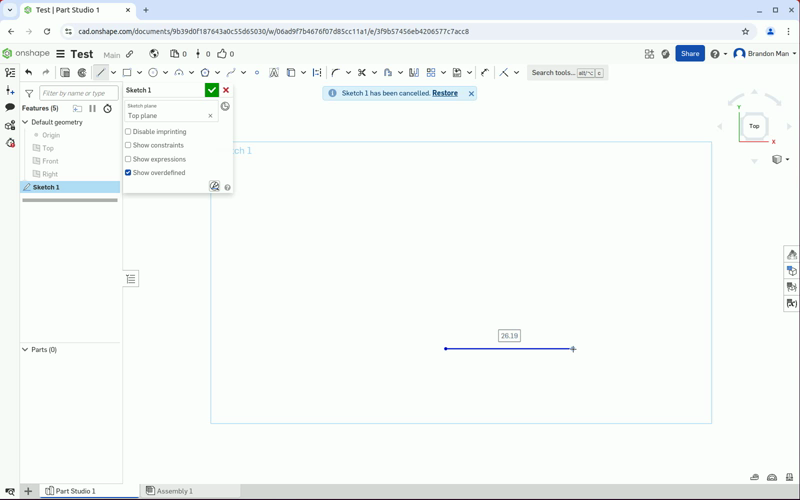
key_down(shift)
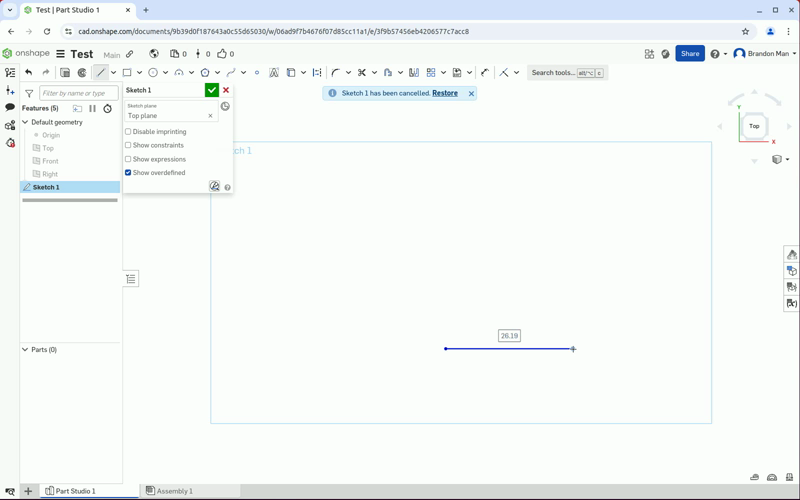
mouse_move(573, 274)
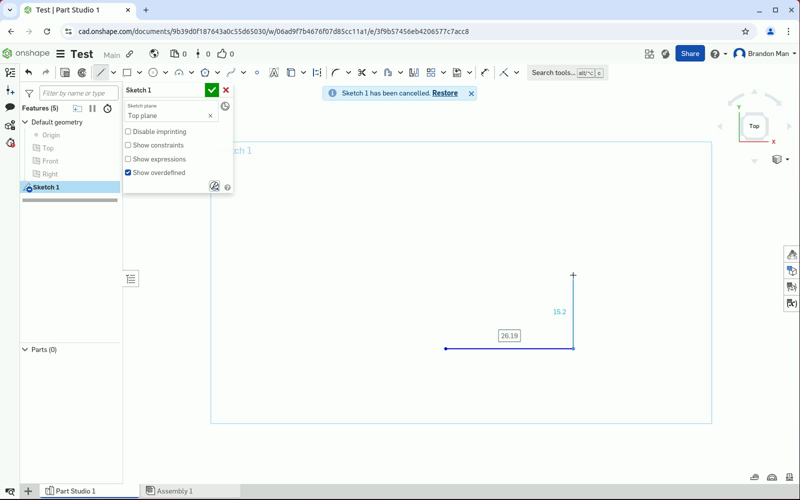
click(573, 274)
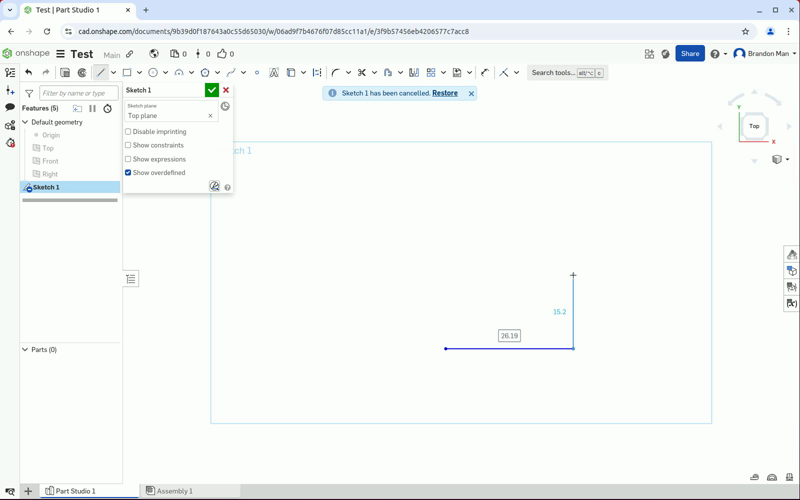
key_up(shift)
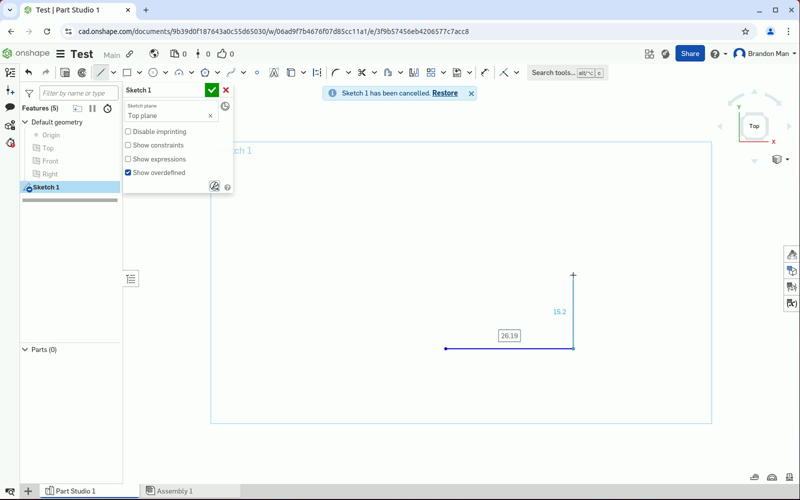
key_down(shift)
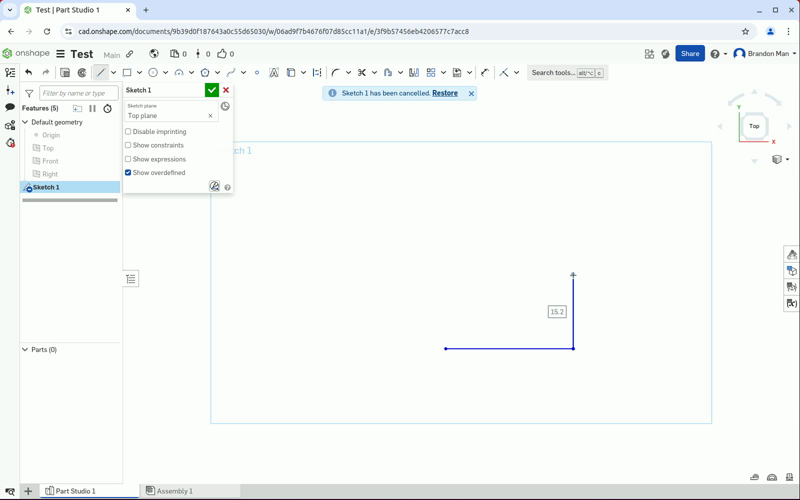
mouse_move(445, 274)
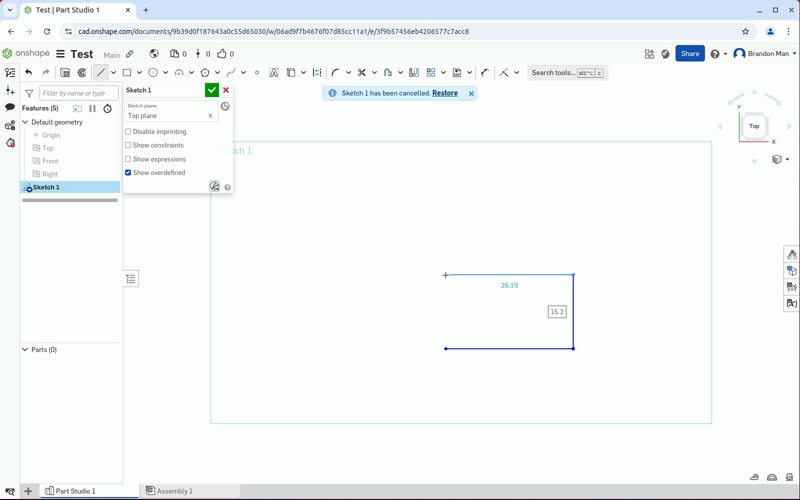
click(445, 274)
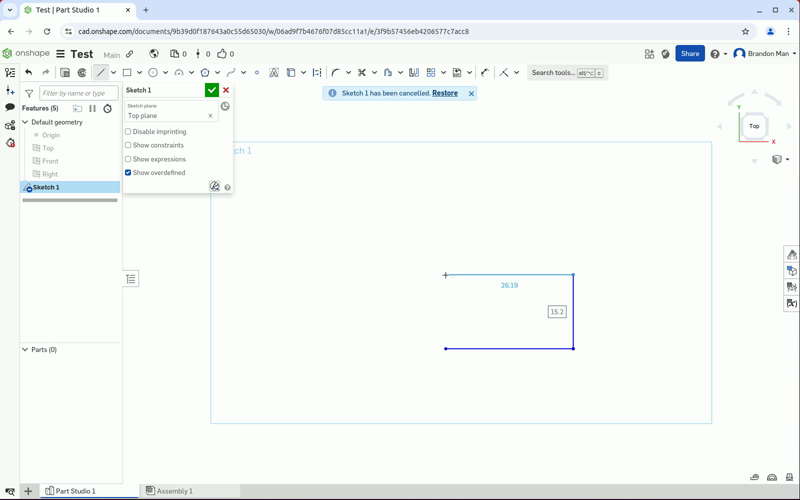
key_up(shift)
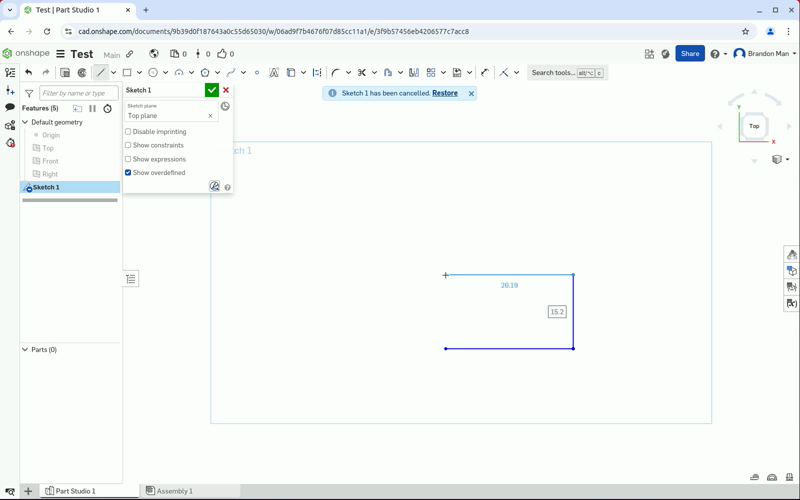
key_down(shift)
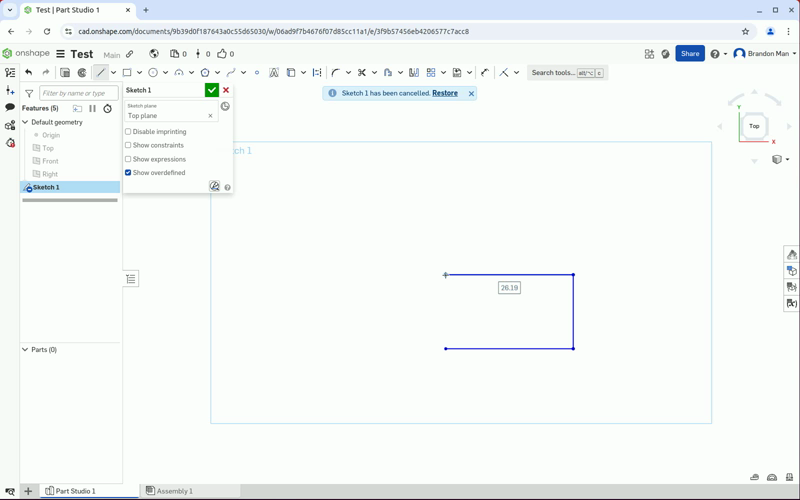
mouse_move(445, 348)
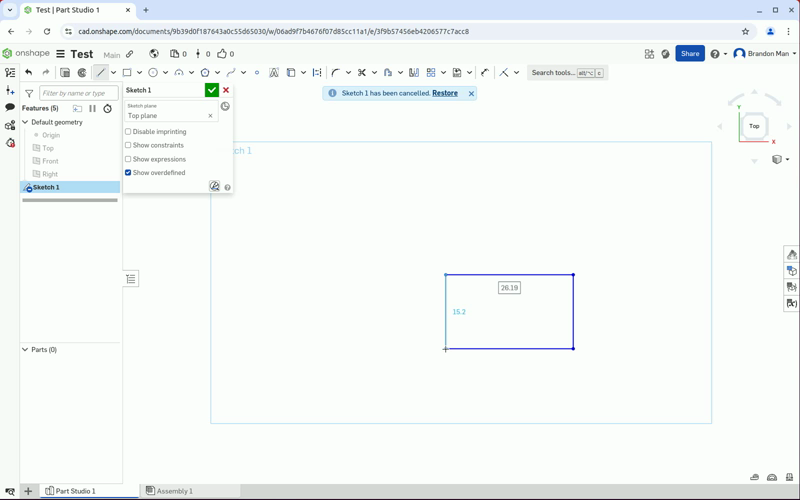
key_up(shift)
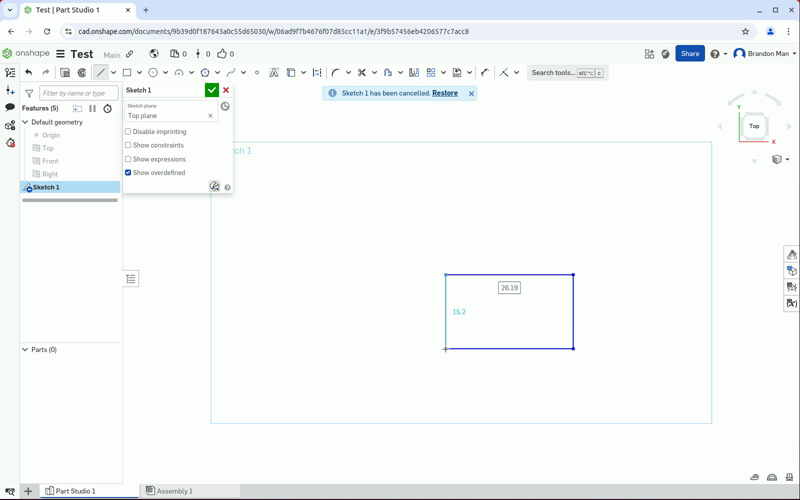
click(445, 348)
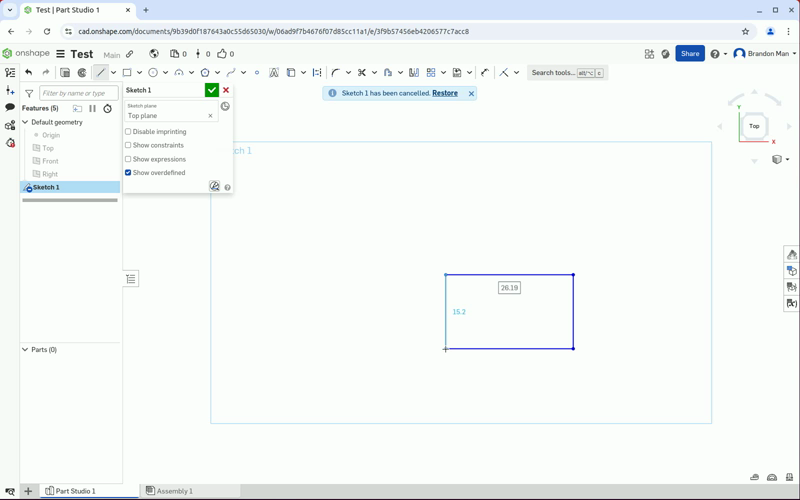
key(esc)
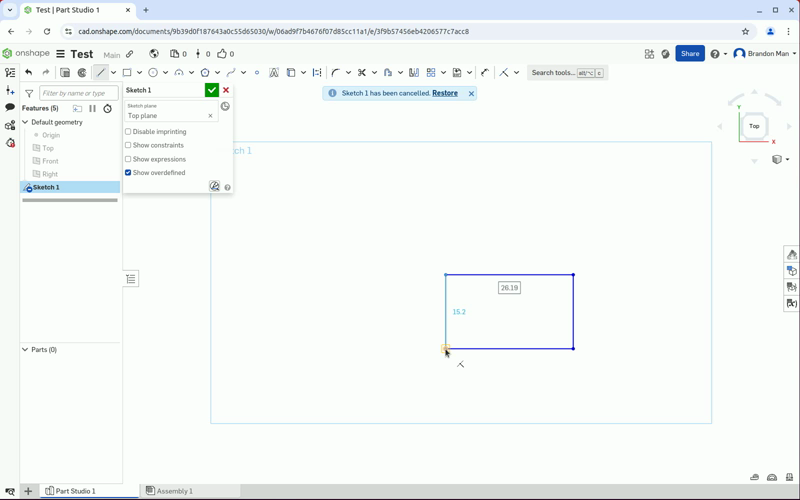
mouse_move(515, 332)
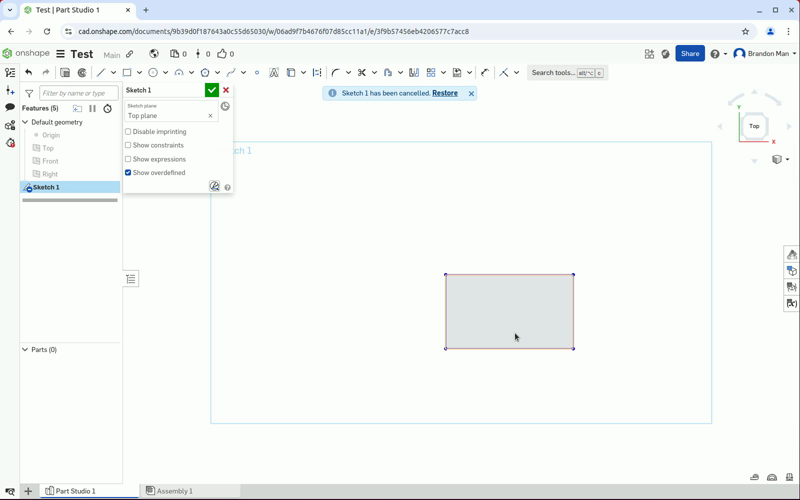
click(515, 332)
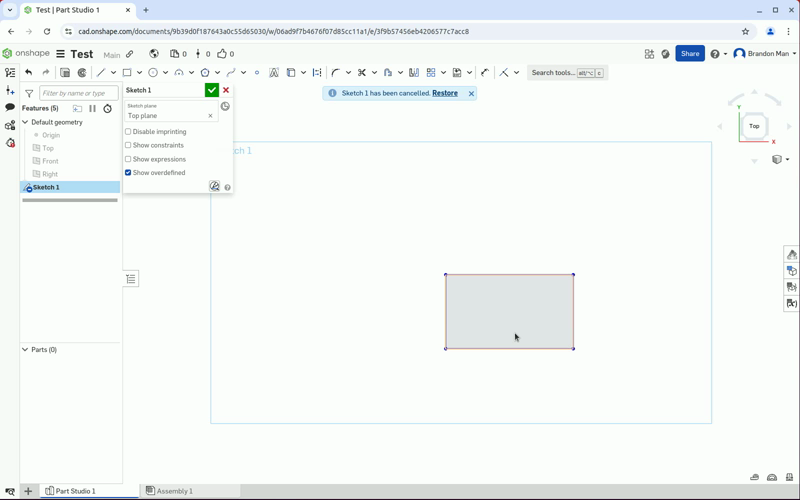
mouse_move(73, 352)
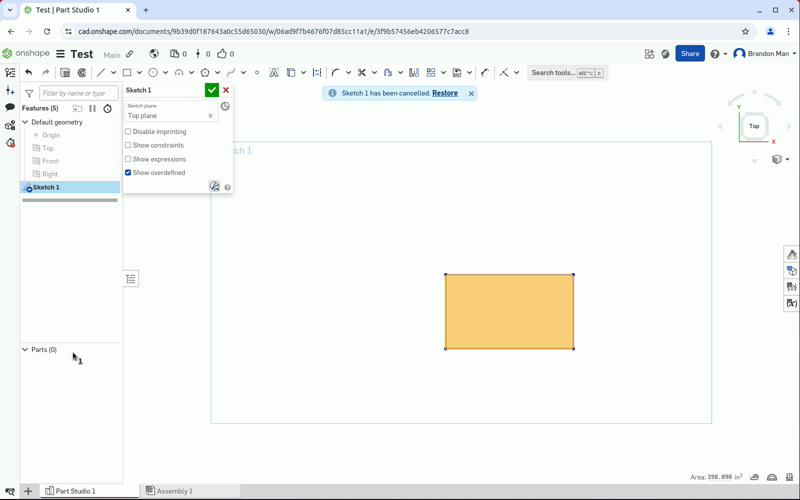
key(shift+y)
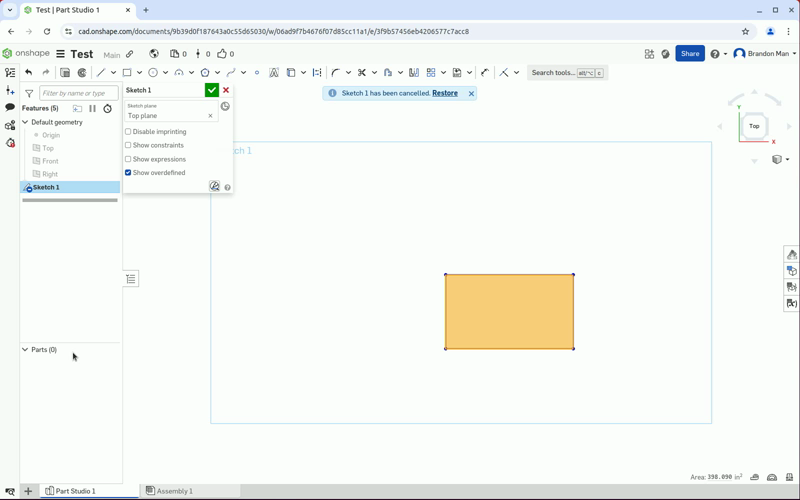
key(shift+e)
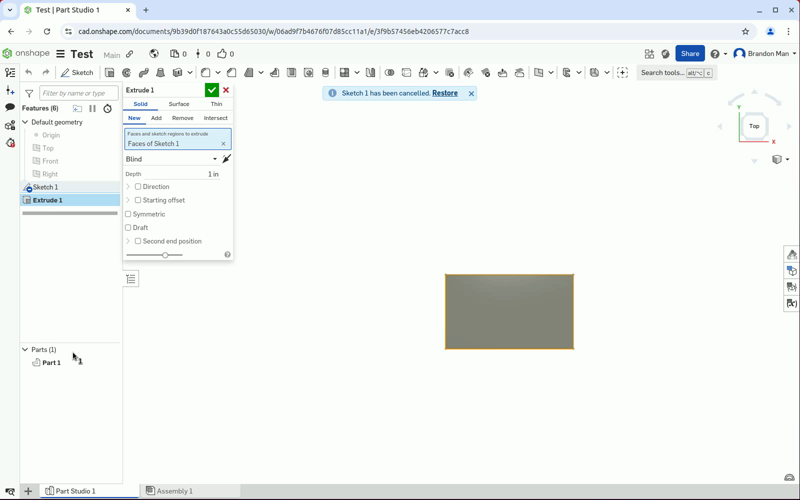
mouse_move(143, 106)
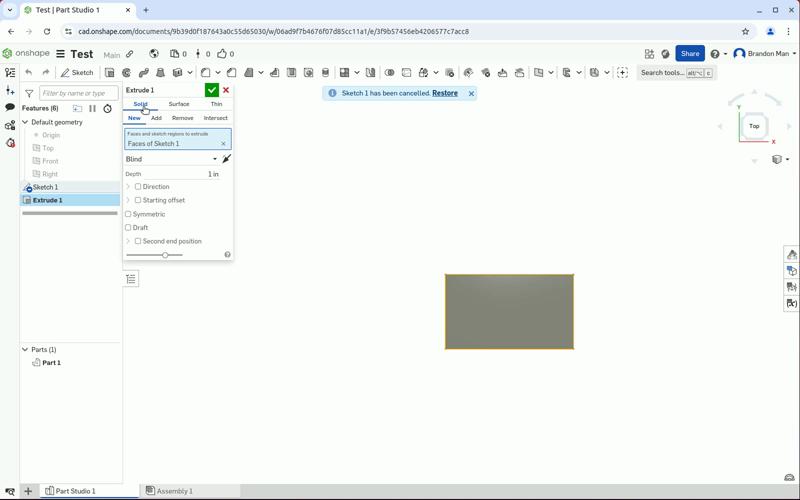
click(143, 106)
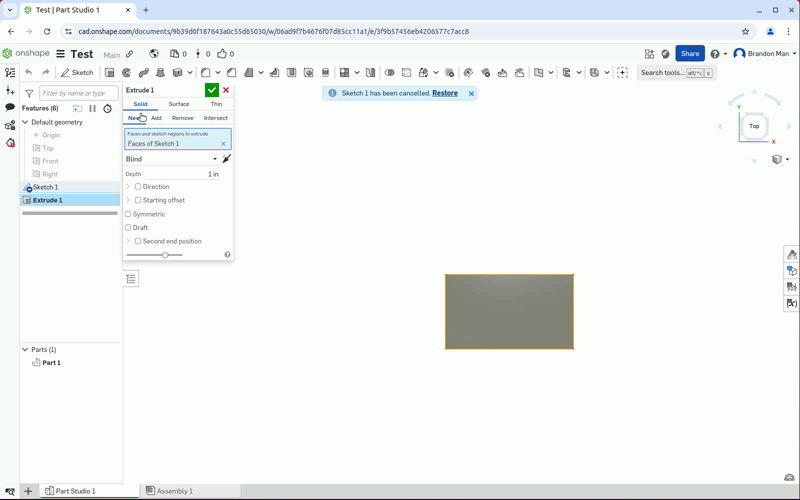
mouse_move(137, 120)
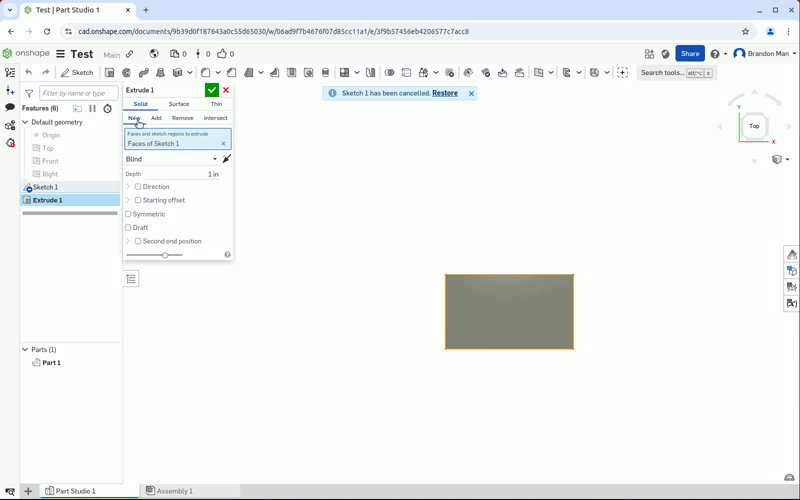
click(137, 120)
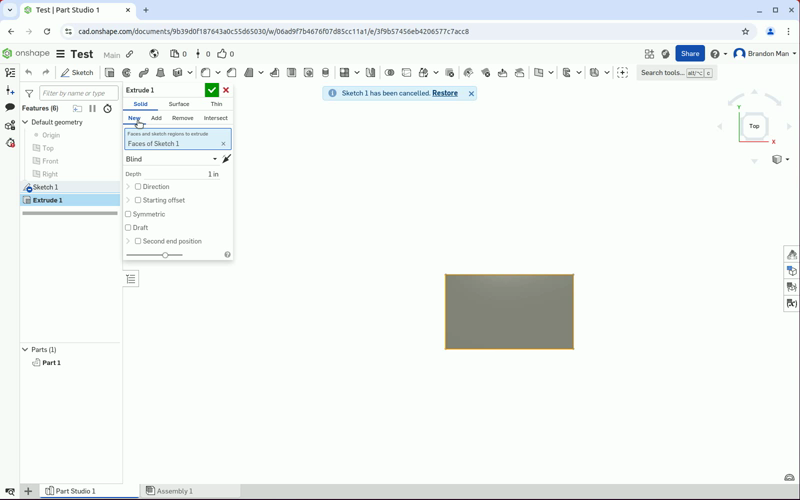
key(tab, 4)
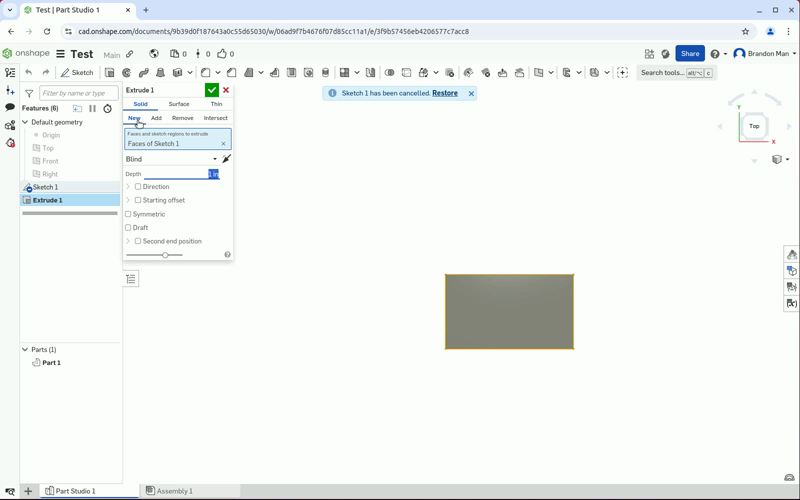
text(13.48)
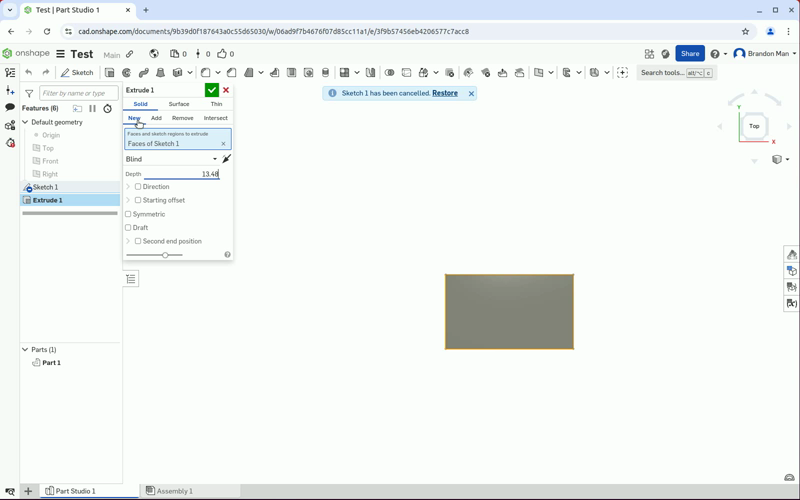
key(enter)
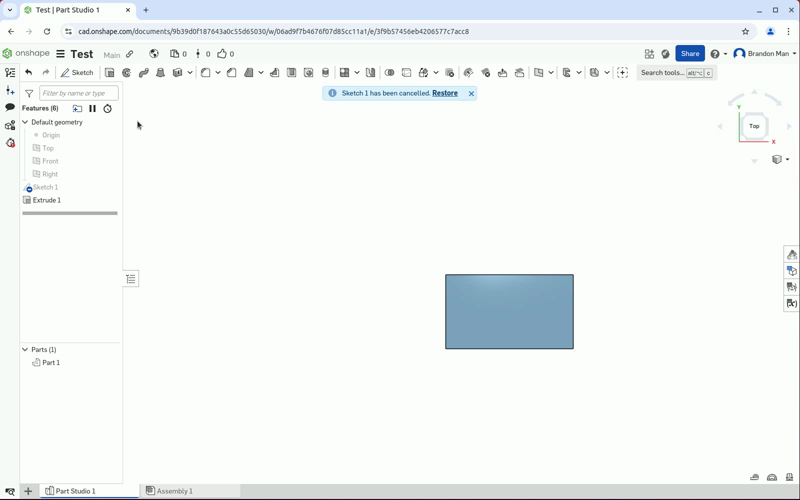
key(shift+h)
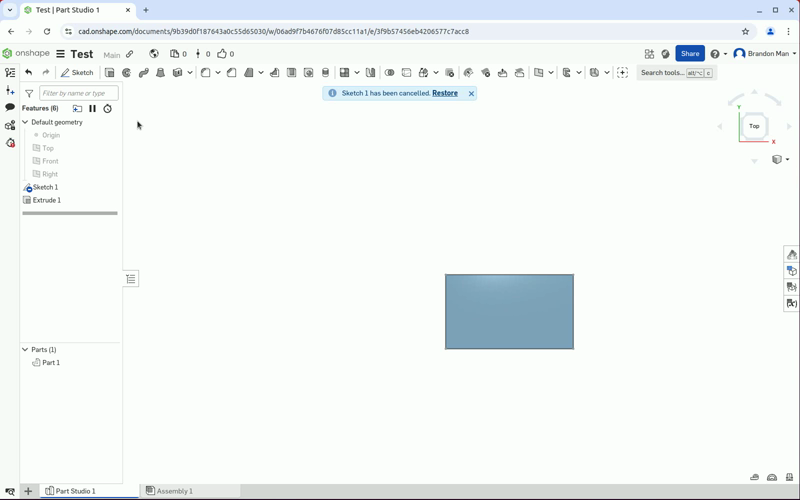
key(shift+h)
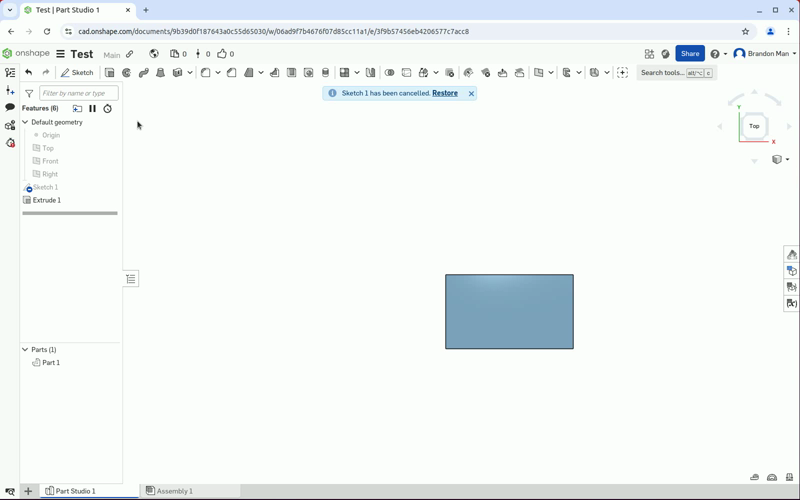
mouse_move(73, 189)
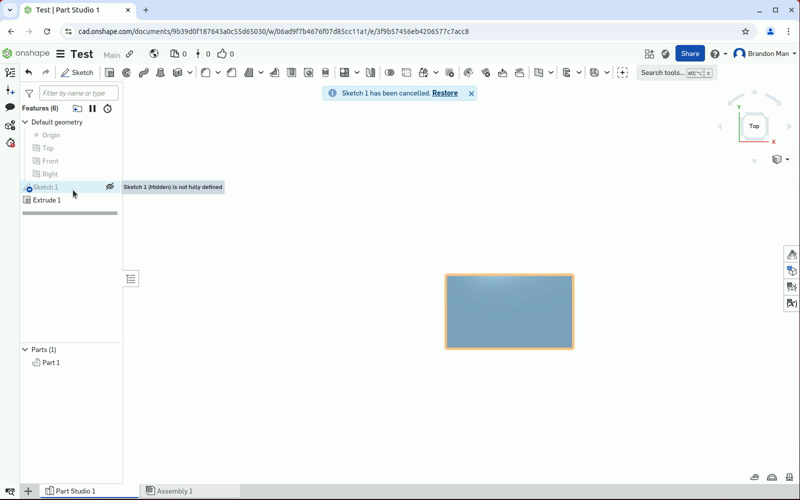
click(73, 189)
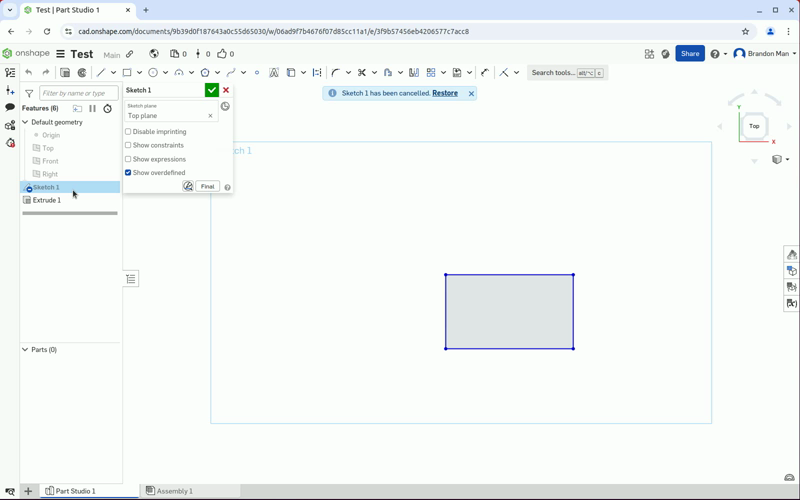
mouse_move(229, 92)
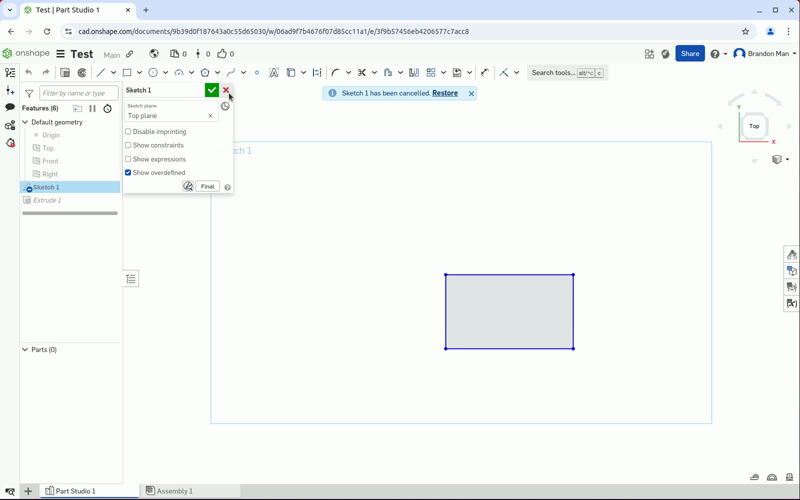
click(229, 92)
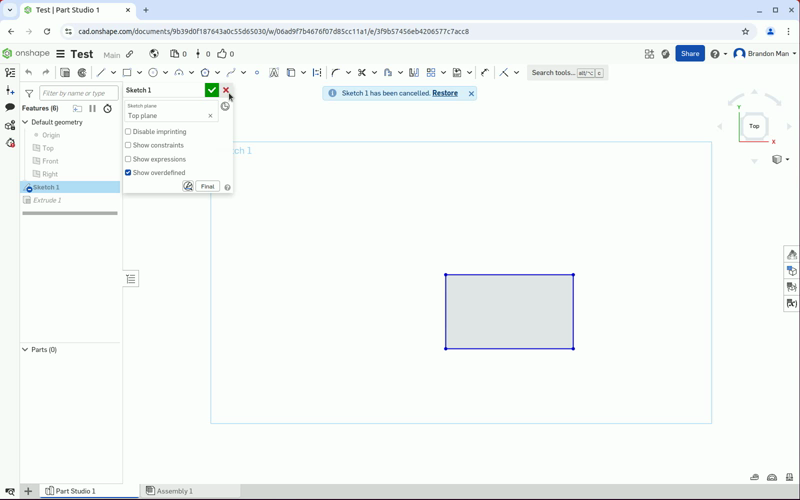
key(shift+s)
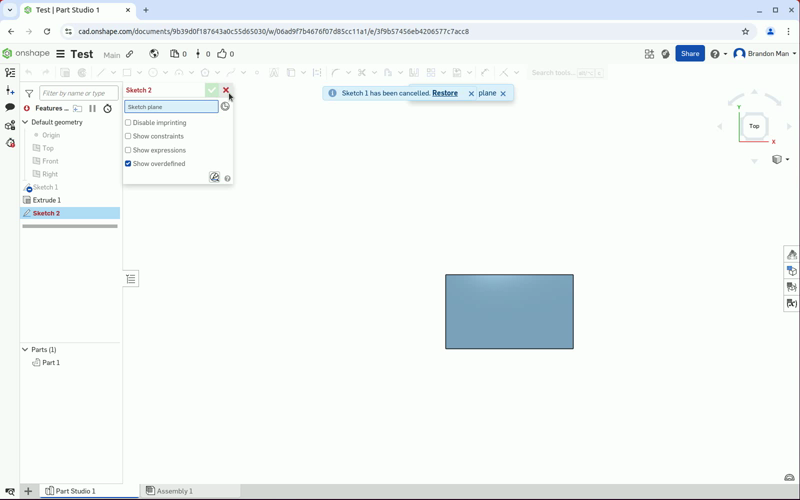
mouse_move(73, 150)
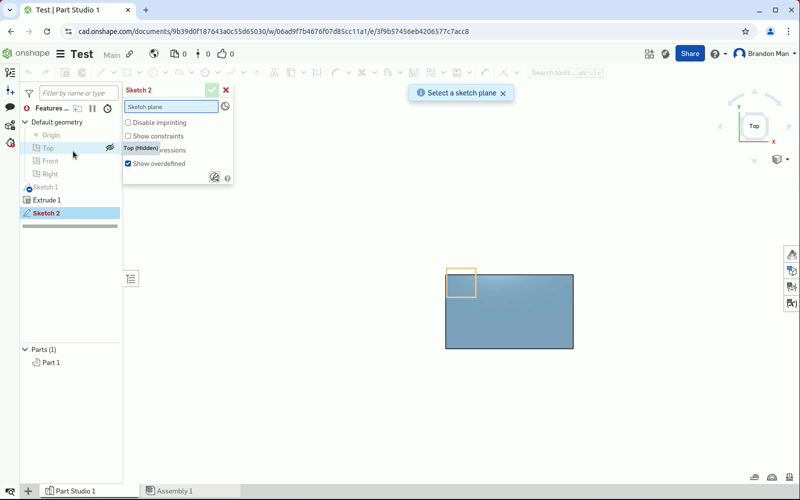
click(73, 150)
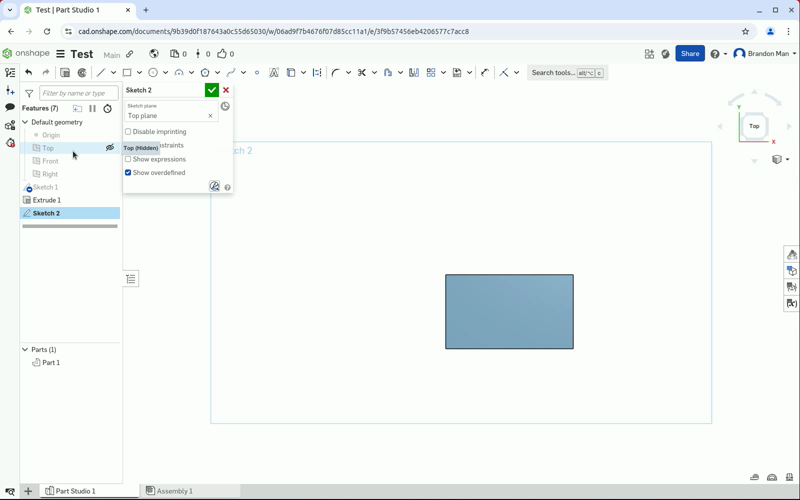
mouse_move(73, 352)
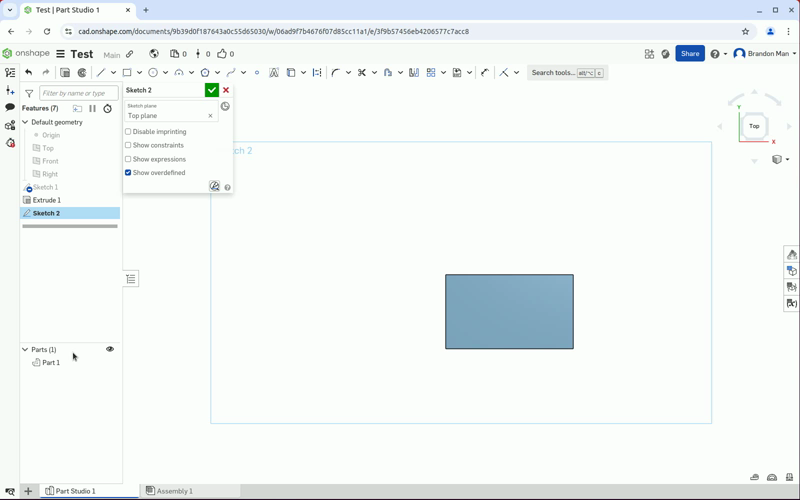
key(y)
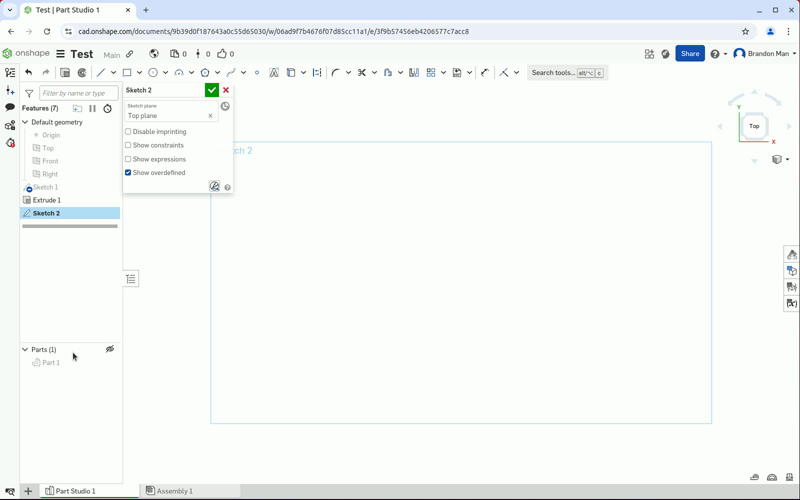
key(l)
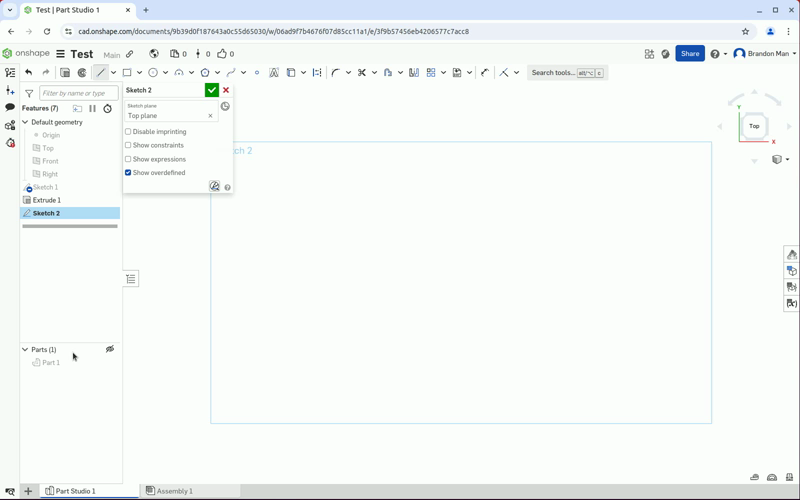
key_down(shift)
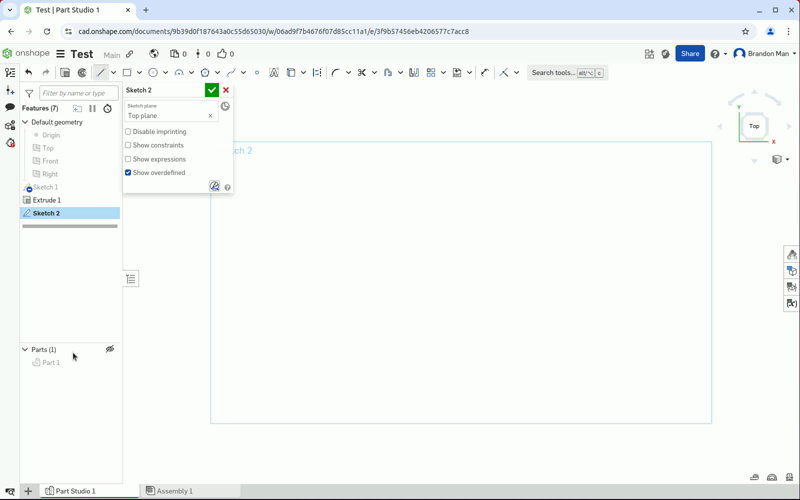
mouse_move(441, 308)
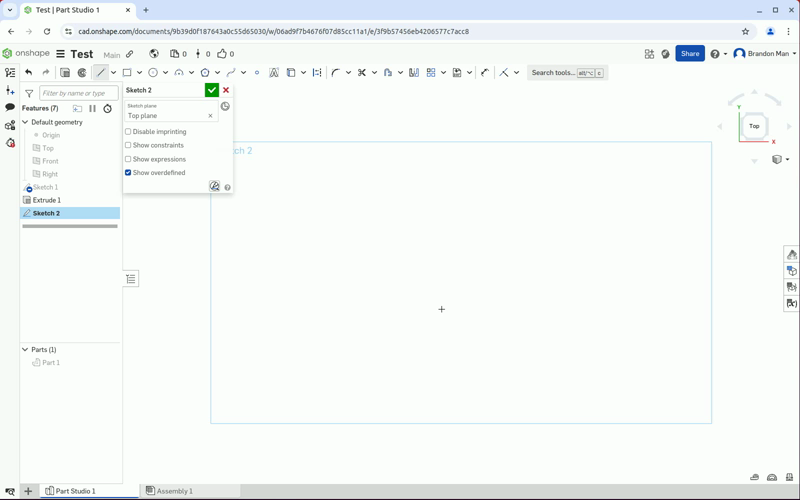
click(441, 308)
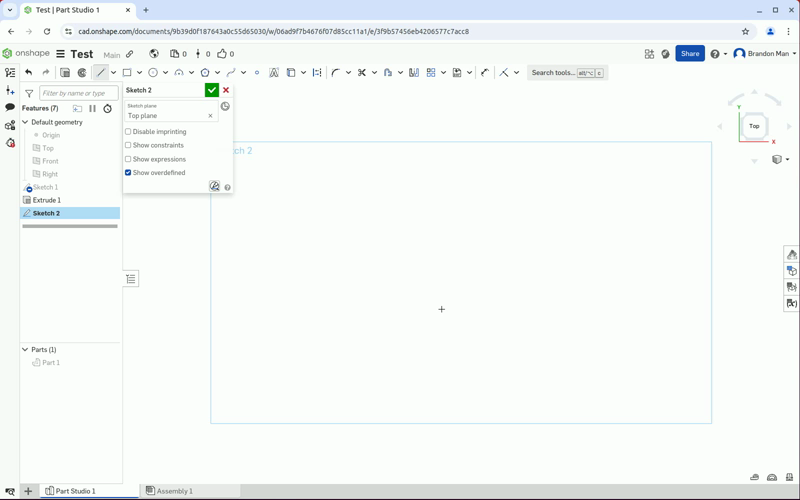
key_up(shift)
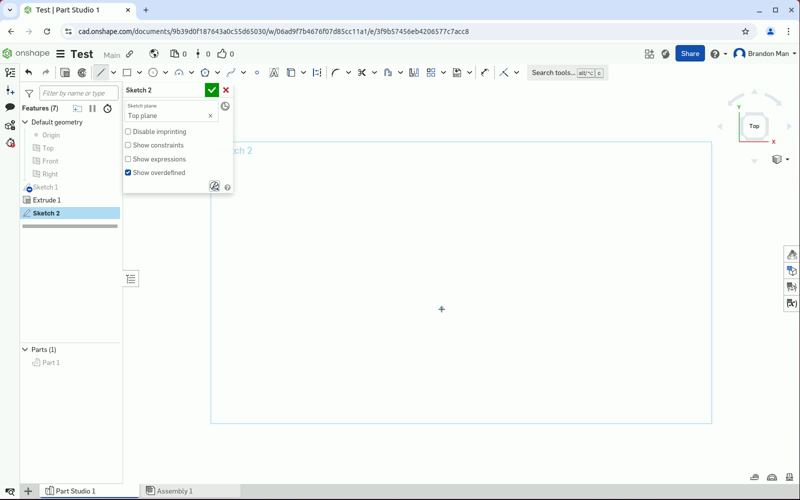
key_down(shift)
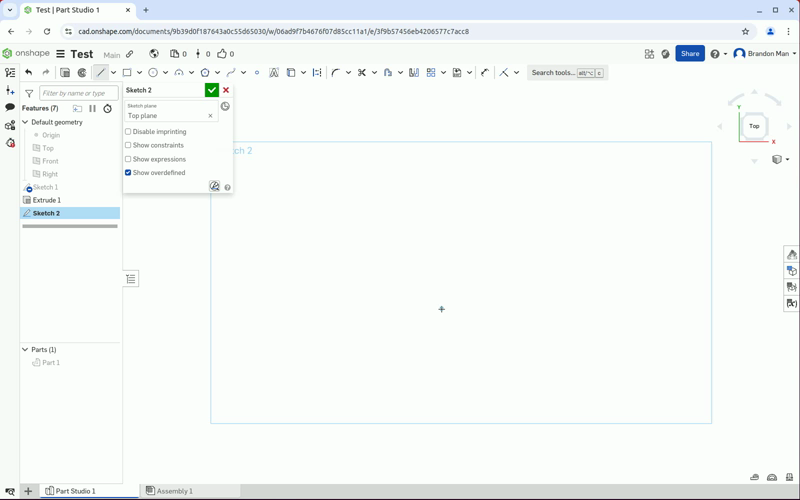
mouse_move(471, 308)
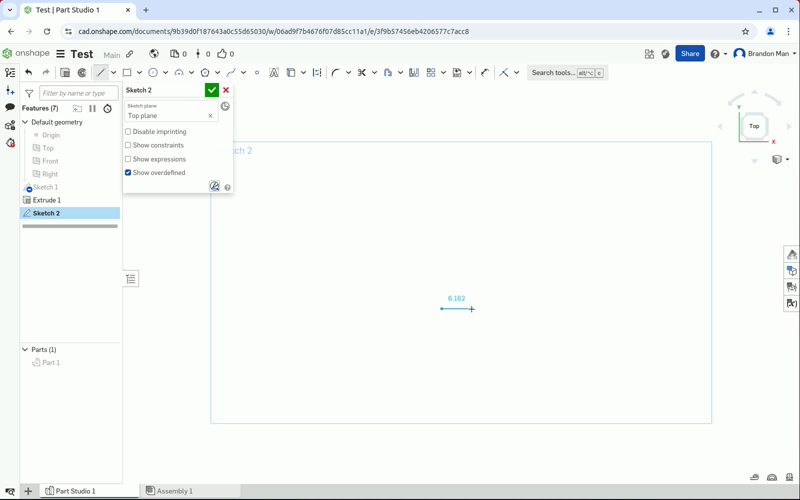
mouse_move(501, 308)
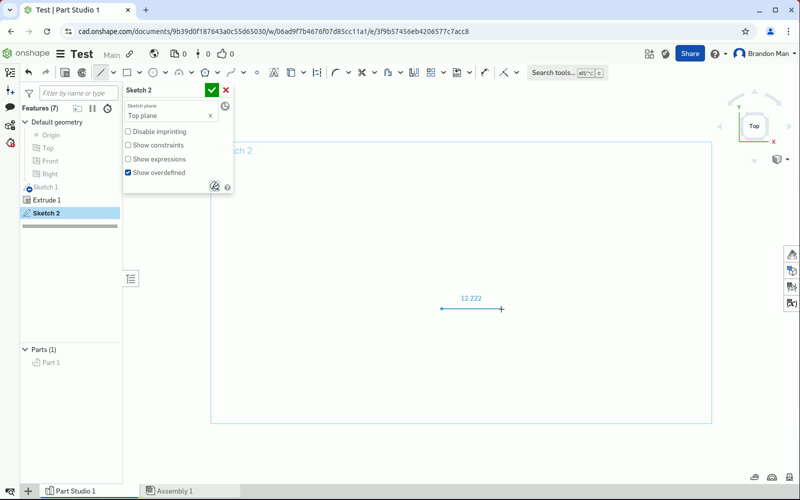
click(501, 308)
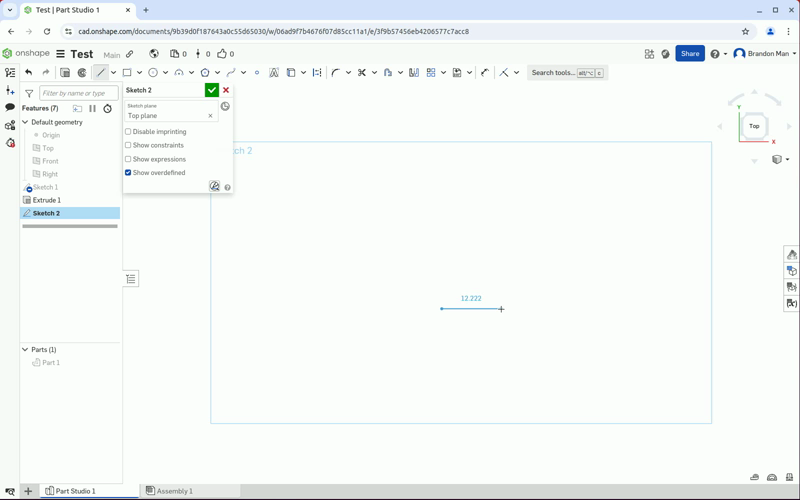
key_up(shift)
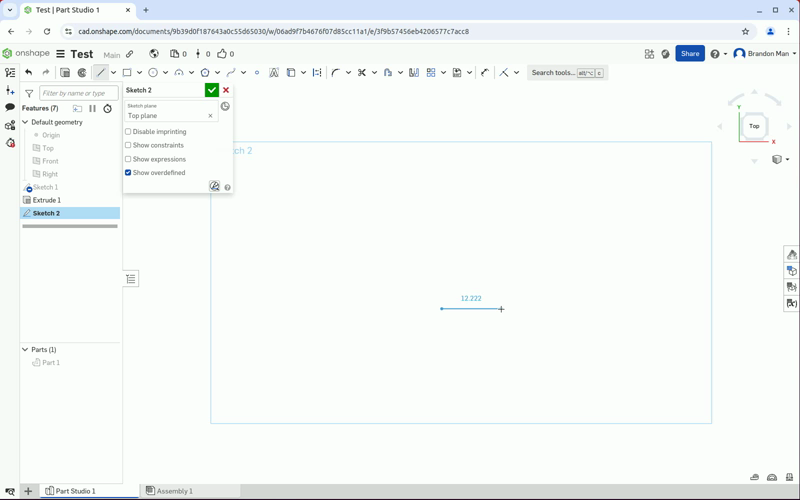
key_down(shift)
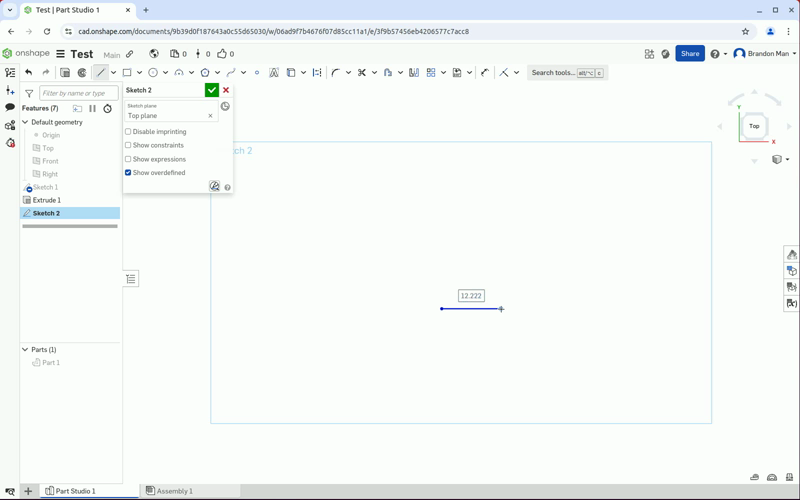
mouse_move(531, 308)
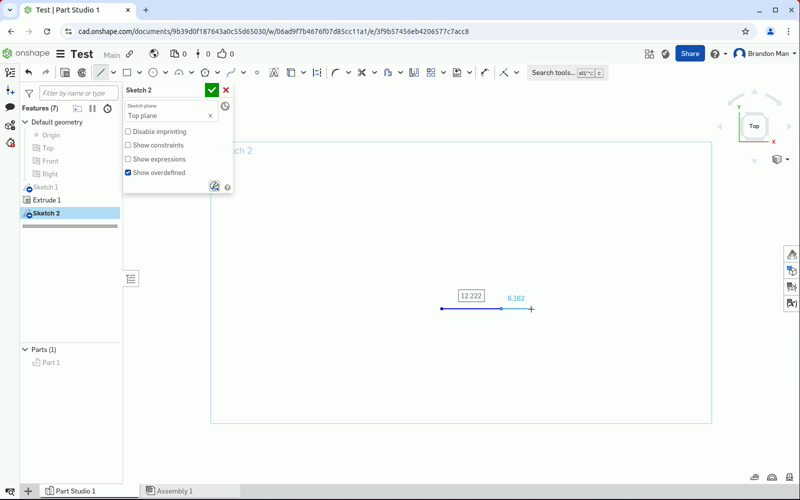
mouse_move(501, 273)
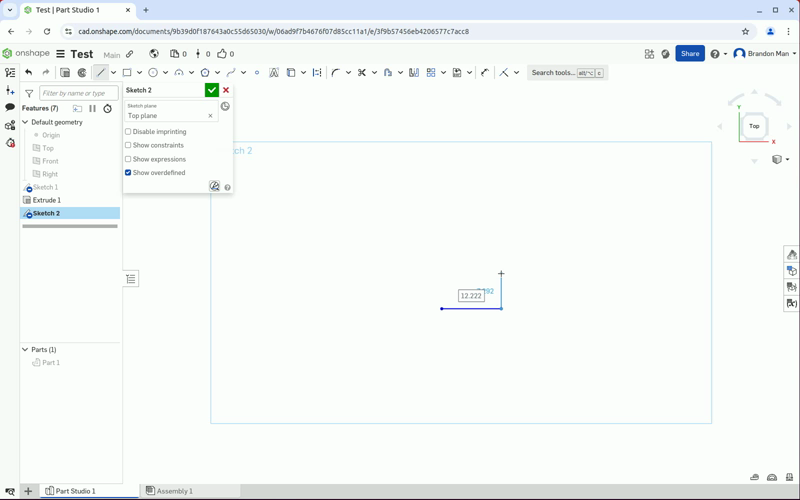
click(501, 273)
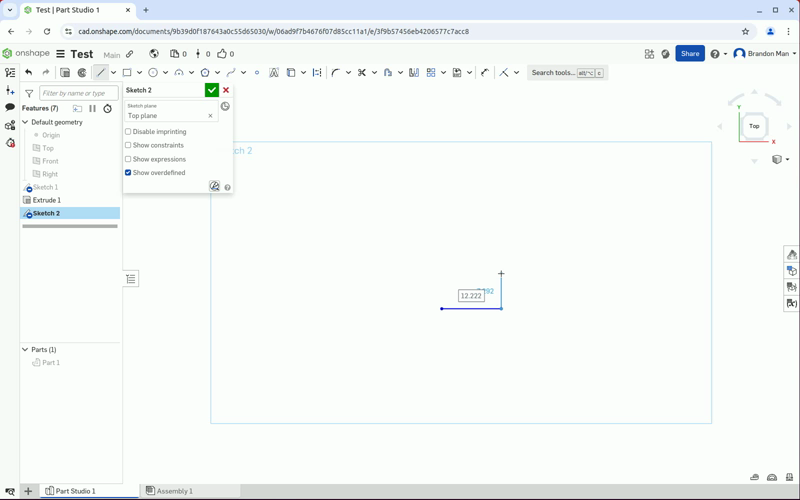
key_up(shift)
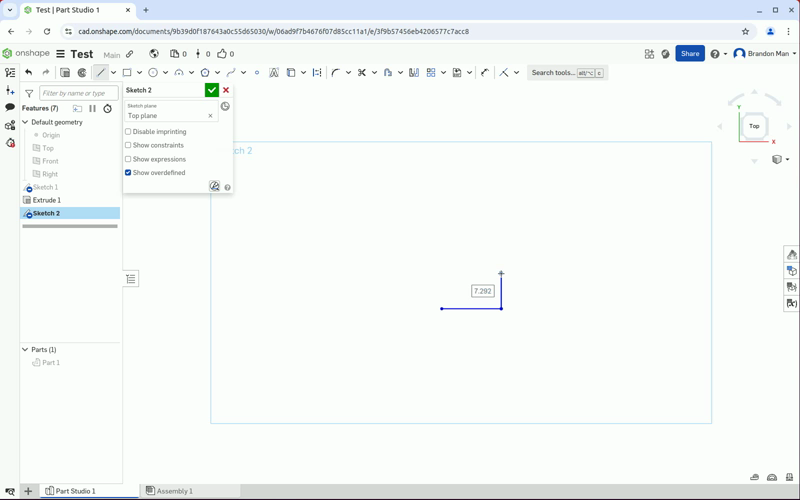
key_down(shift)
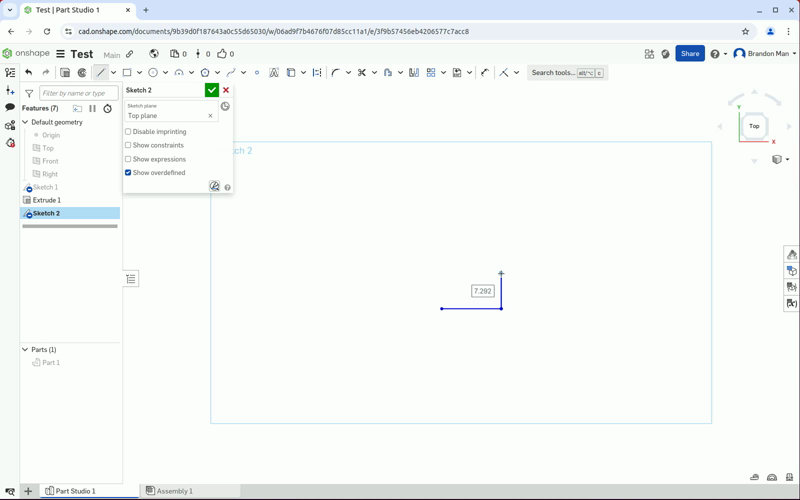
mouse_move(531, 273)
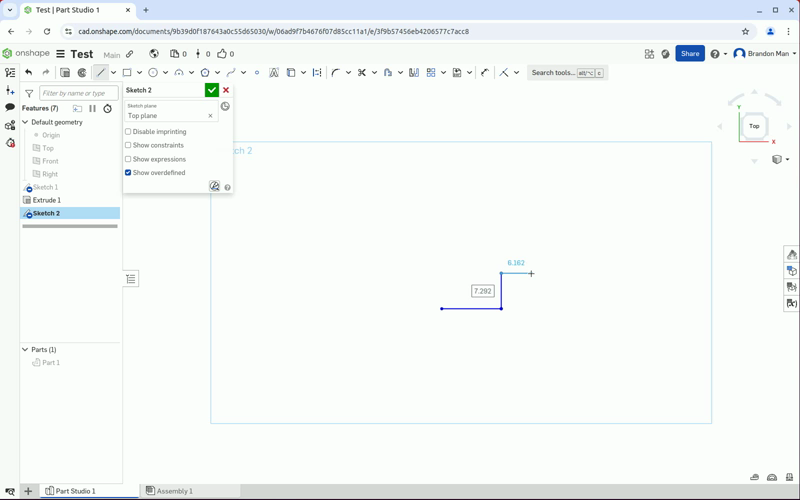
mouse_move(441, 273)
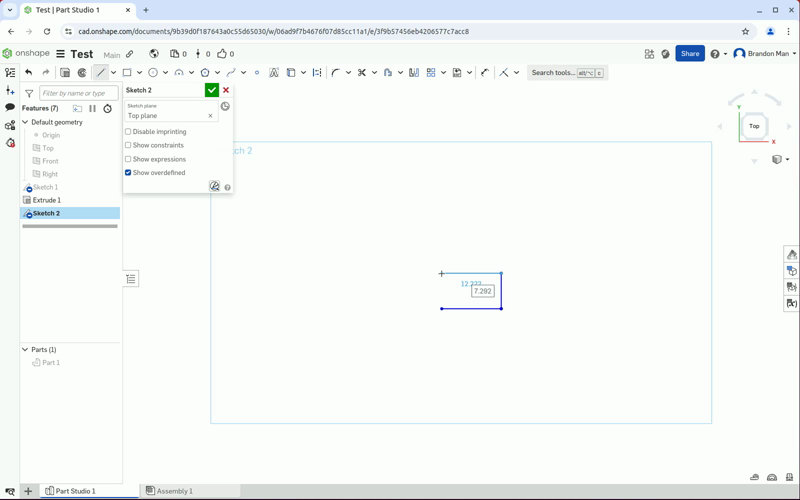
click(441, 273)
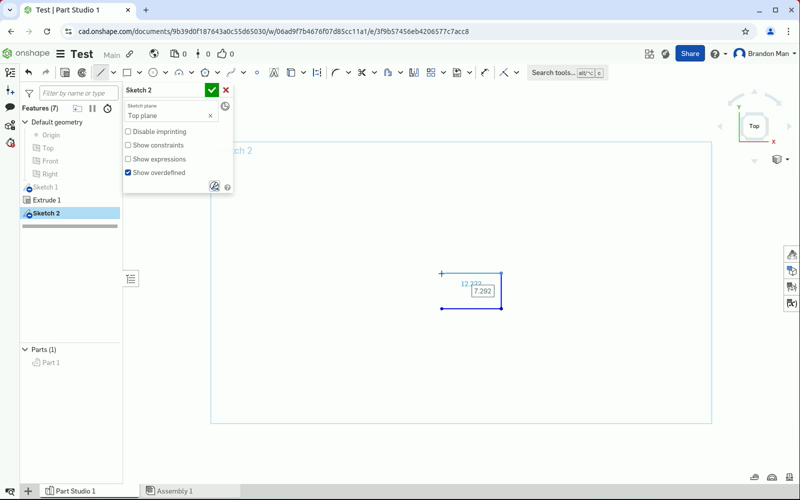
key_up(shift)
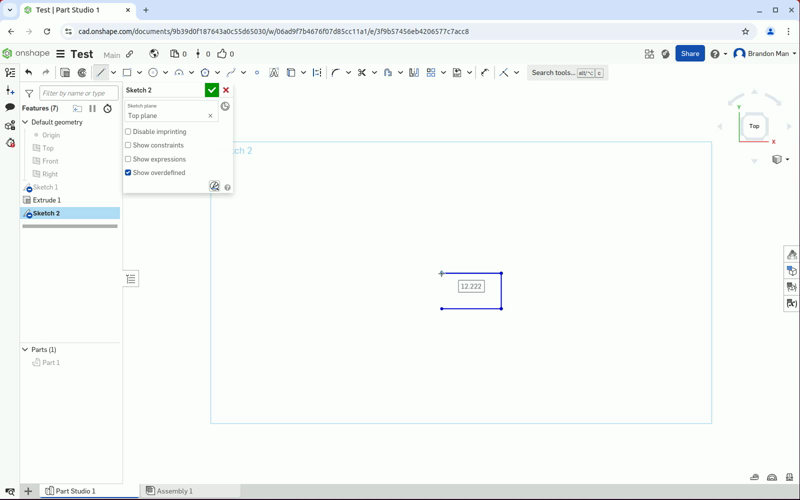
mouse_move(471, 273)
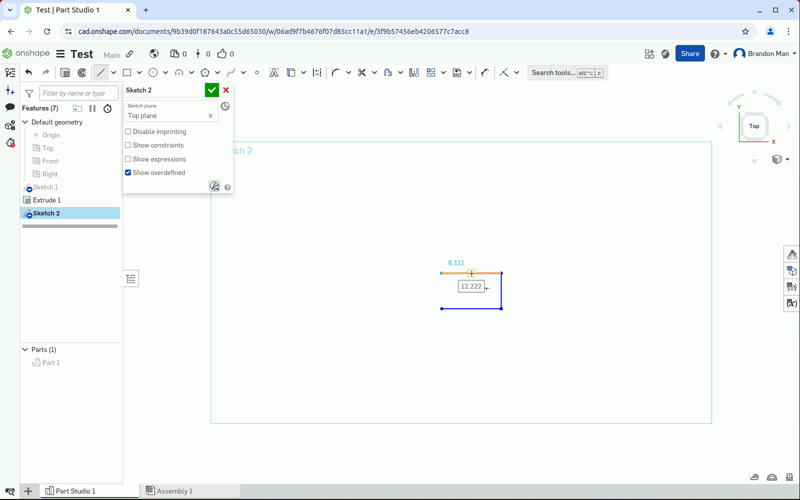
key_down(shift)
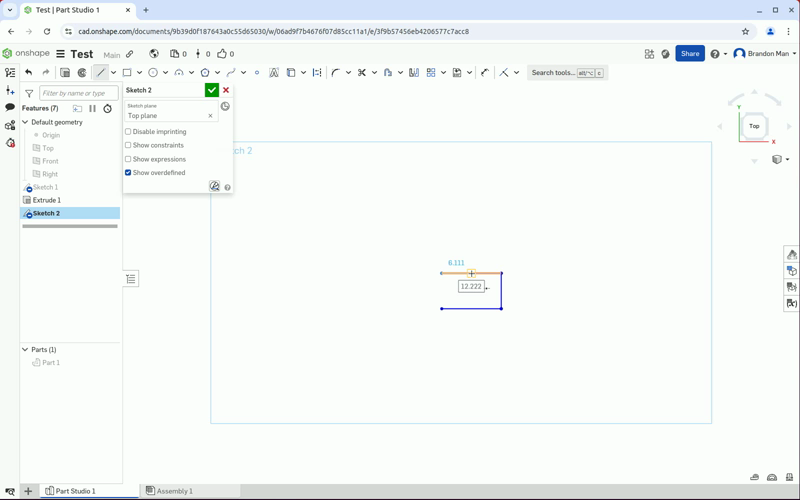
mouse_move(441, 308)
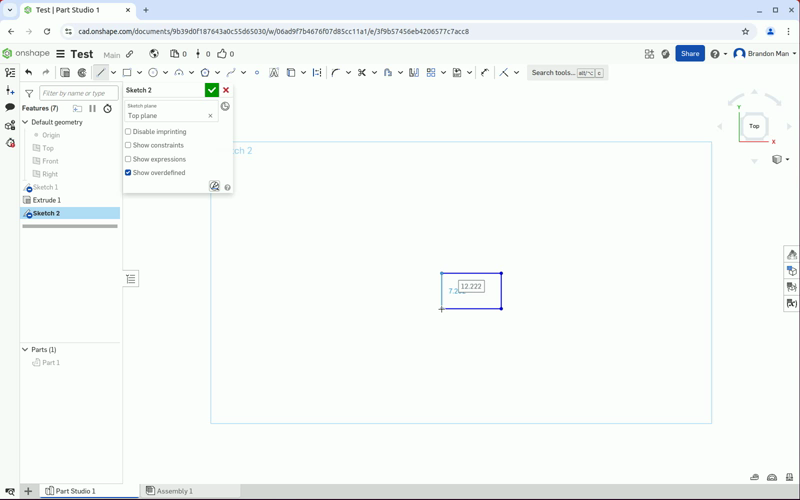
key_up(shift)
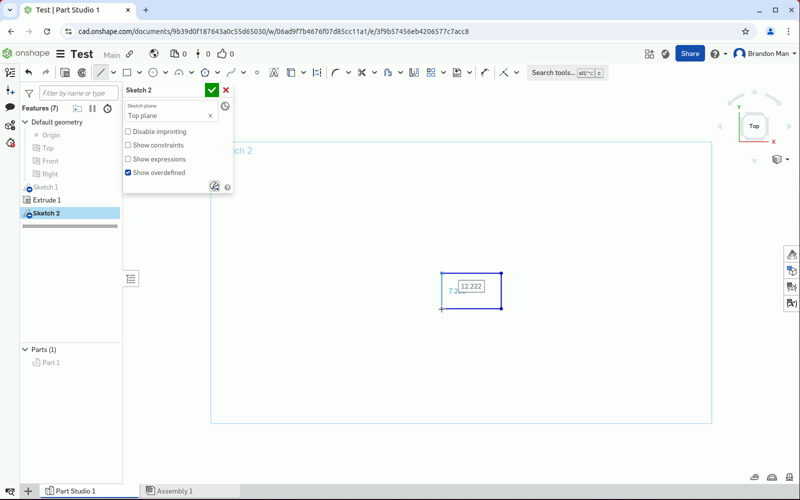
click(441, 308)
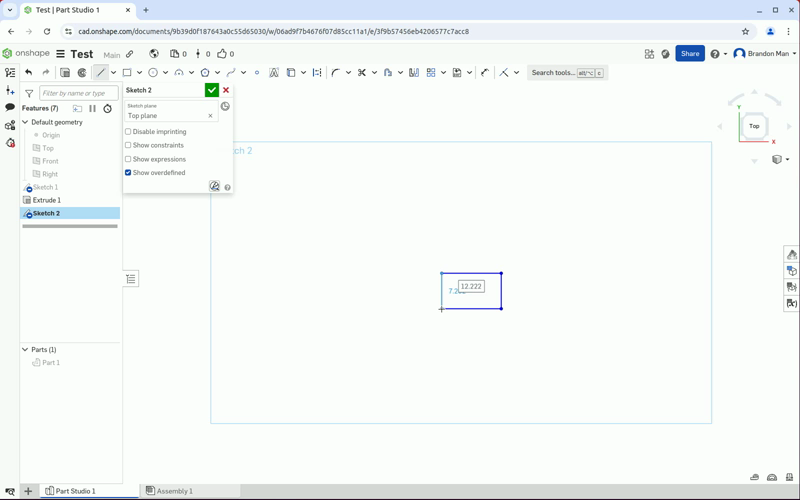
key(esc)
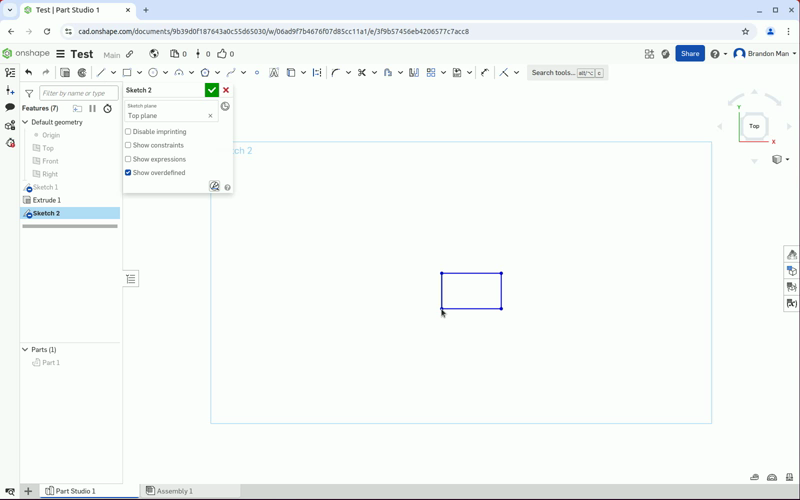
mouse_move(470, 292)
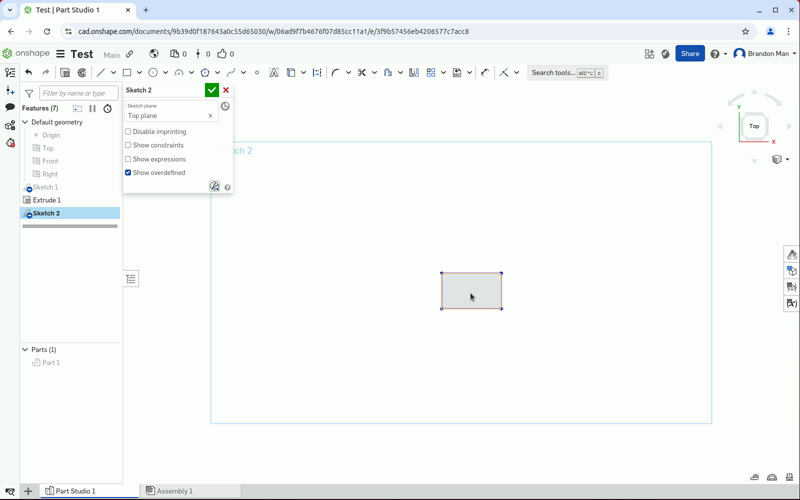
click(470, 292)
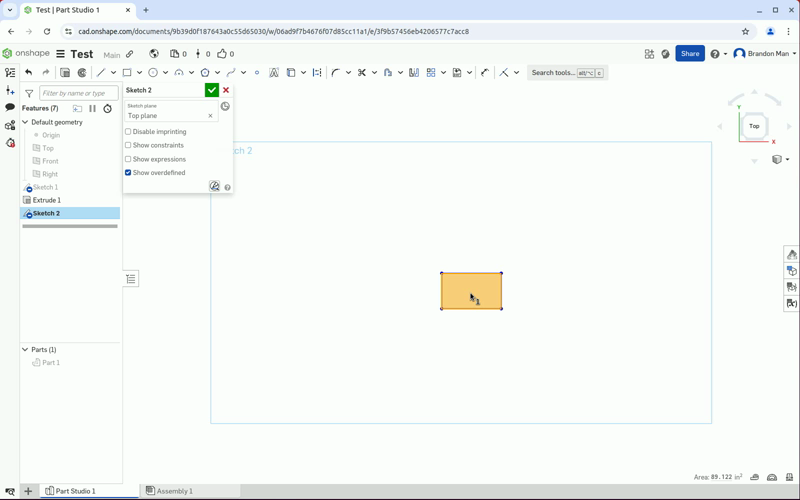
mouse_move(73, 352)
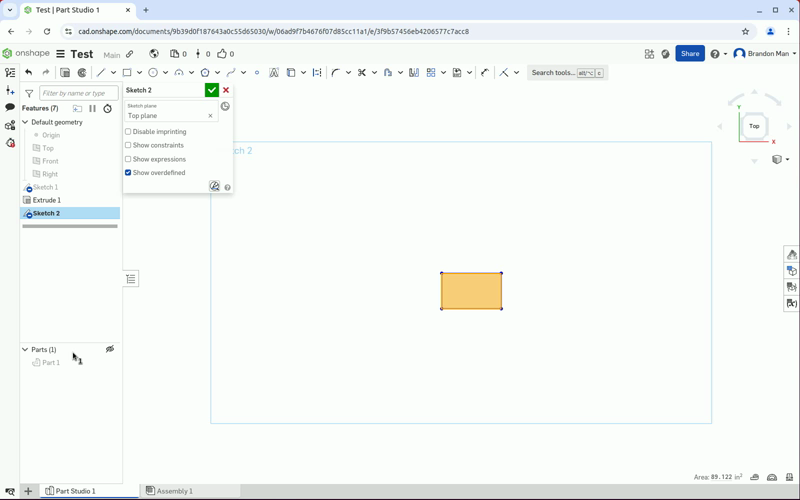
key(shift+y)
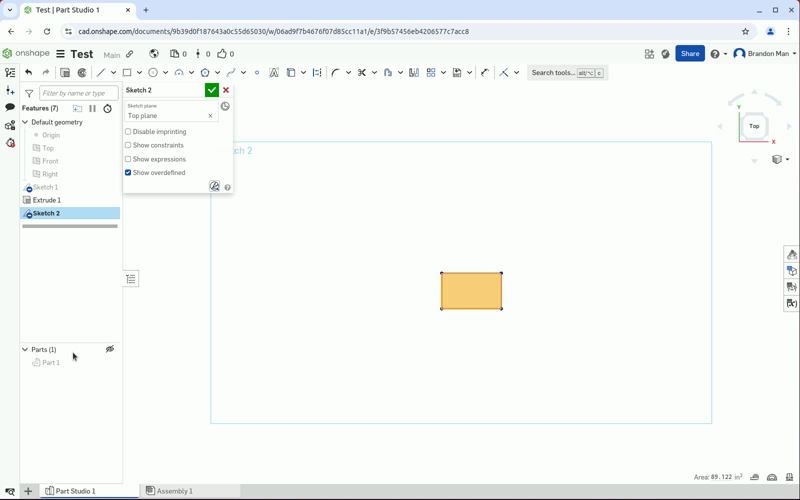
key(shift+e)
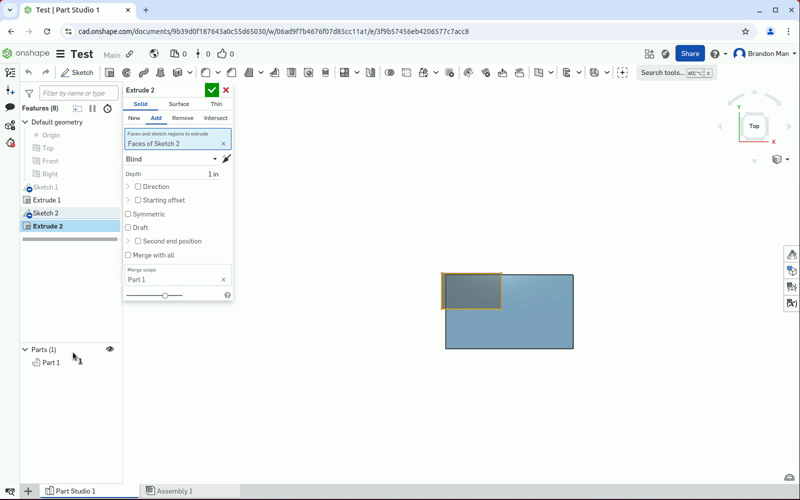
mouse_move(143, 106)
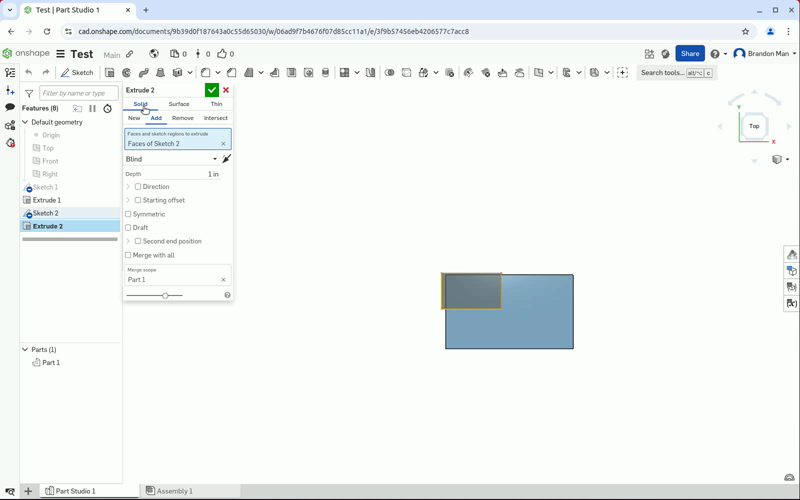
click(143, 106)
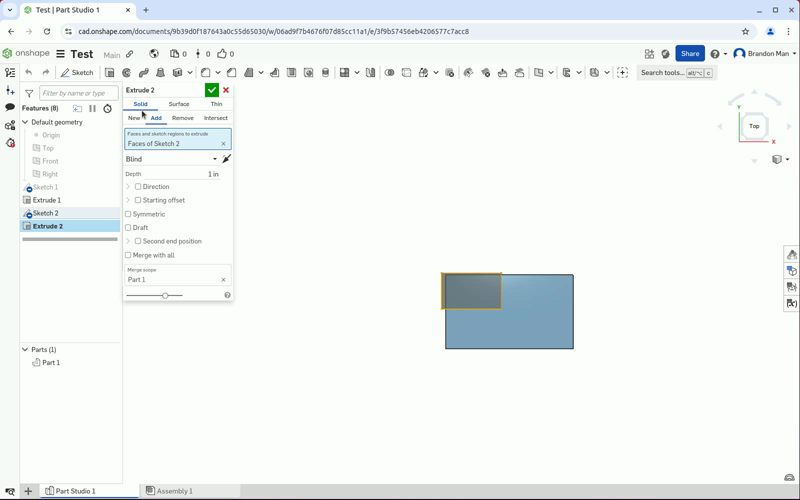
mouse_move(137, 120)
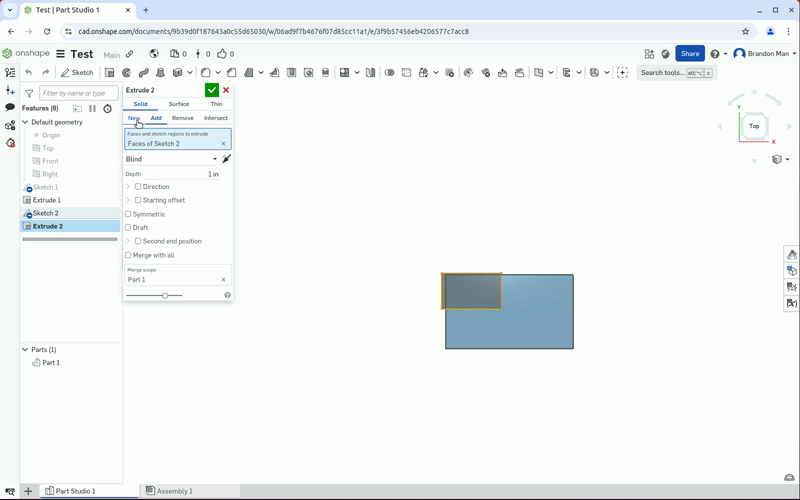
click(137, 120)
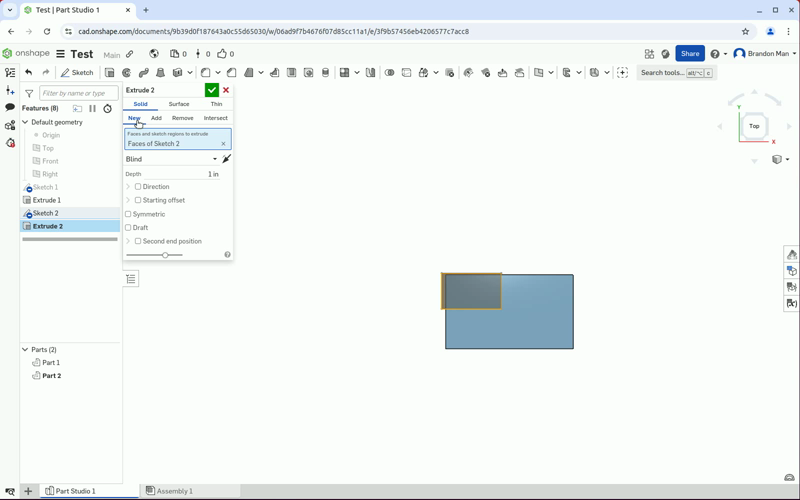
key(tab, 4)
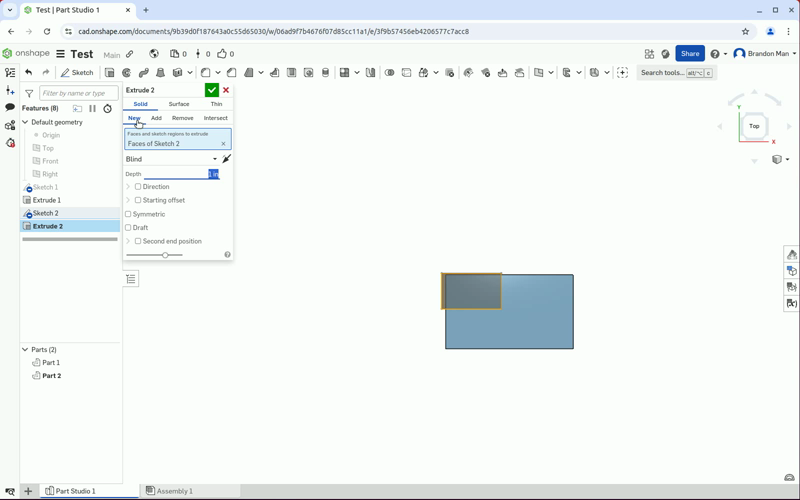
text(14.202)
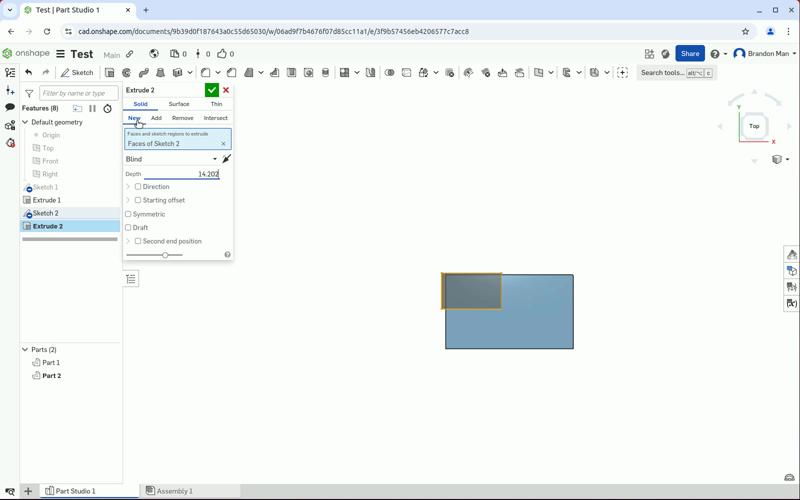
key(enter)
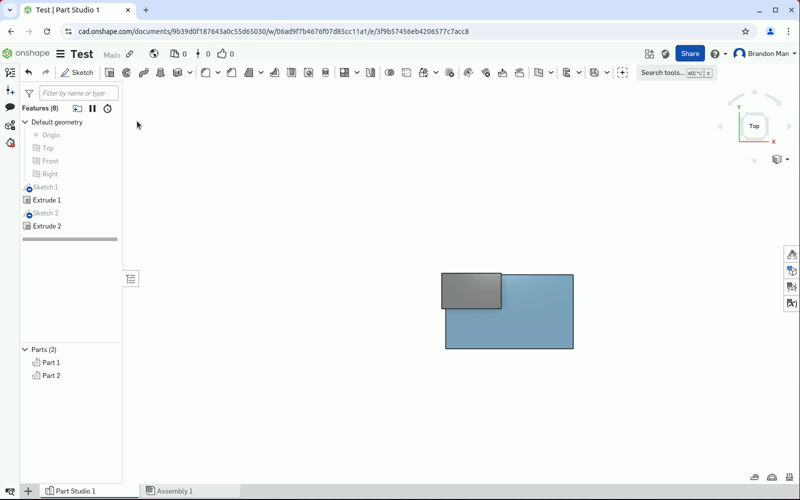
key(shift+h)
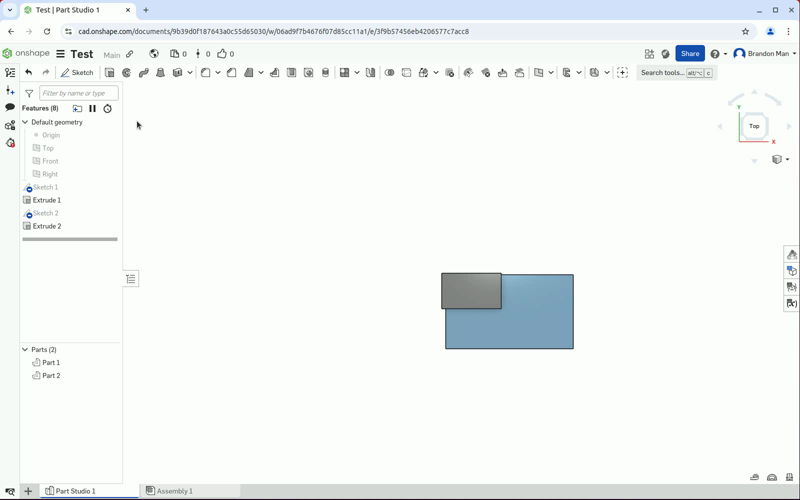
key(shift+h)
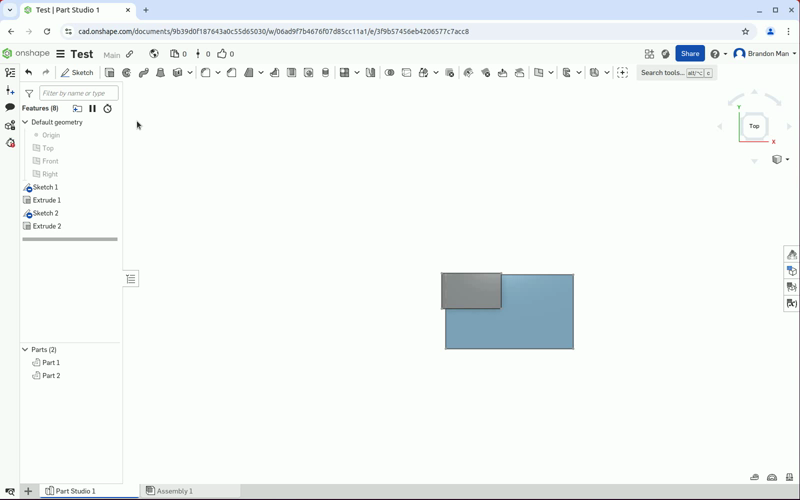
key(shift+7)
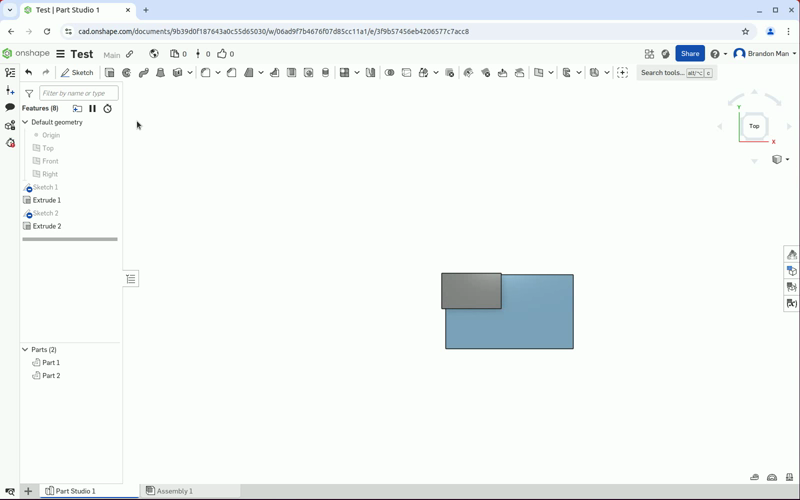
key(up, 3)
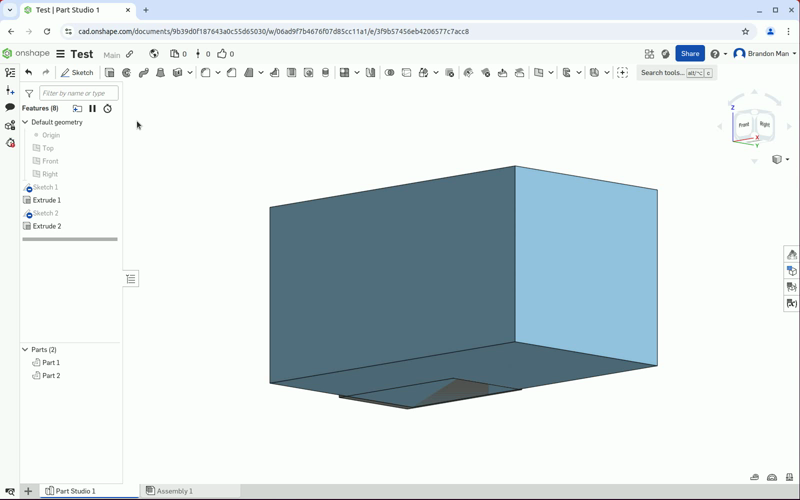
key(left, 3)
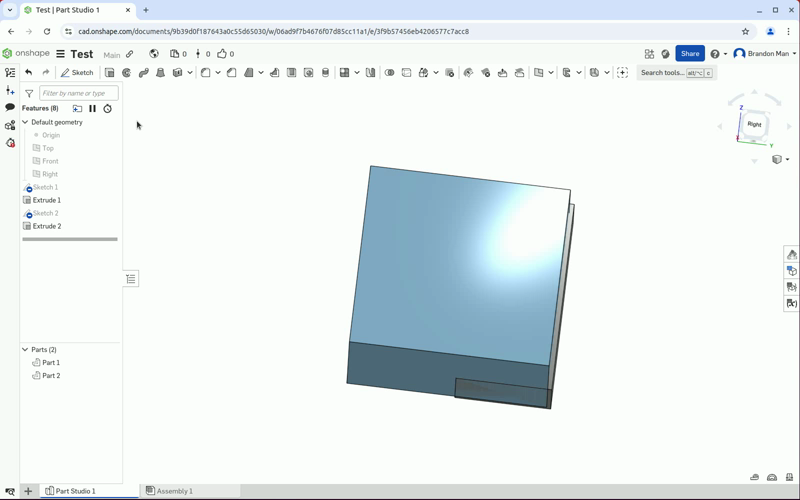
key(right, 3)
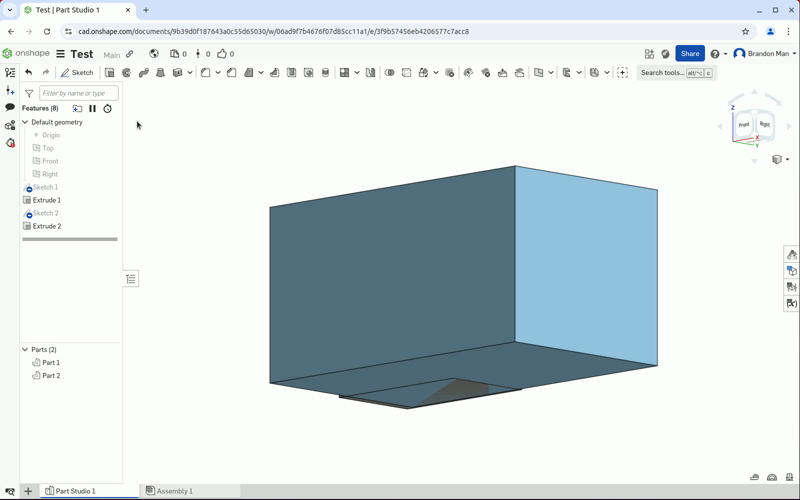
key(down, 3)
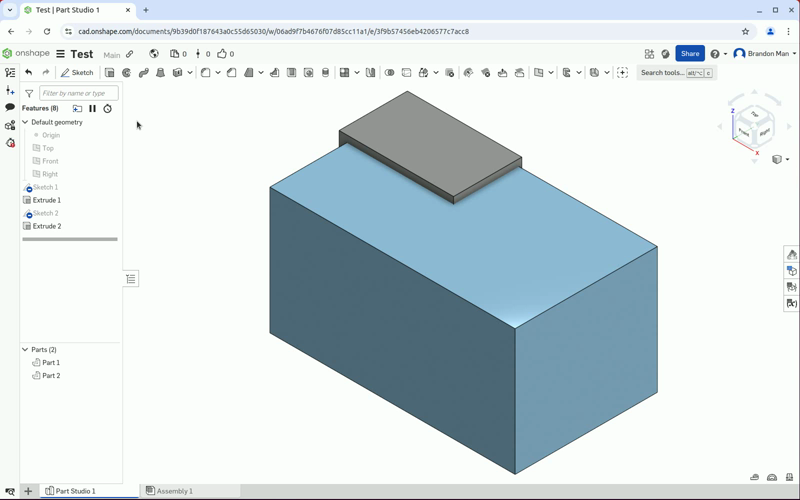
mouse_move(73, 189)
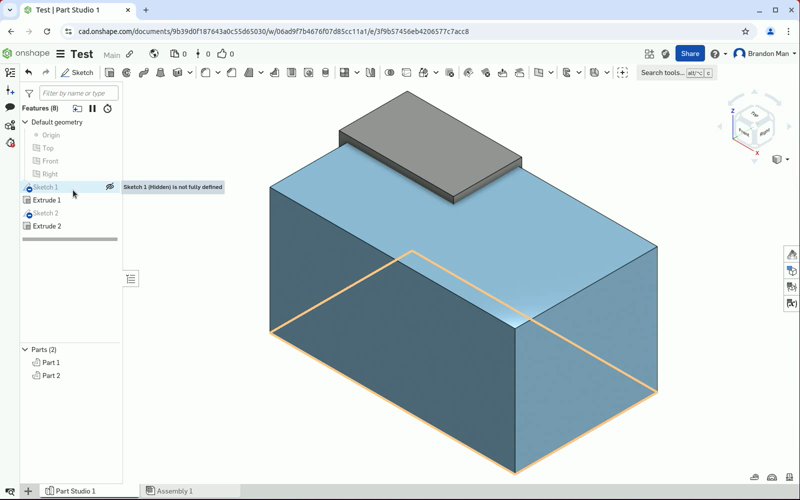
click(73, 189)